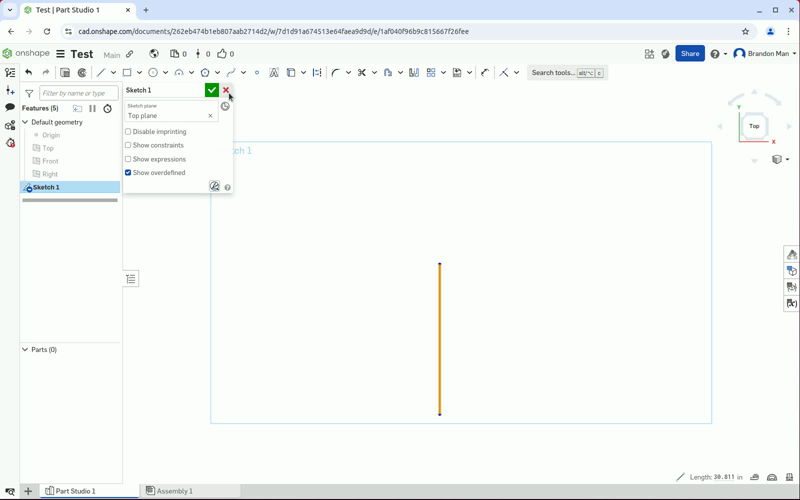
key(shift+h)
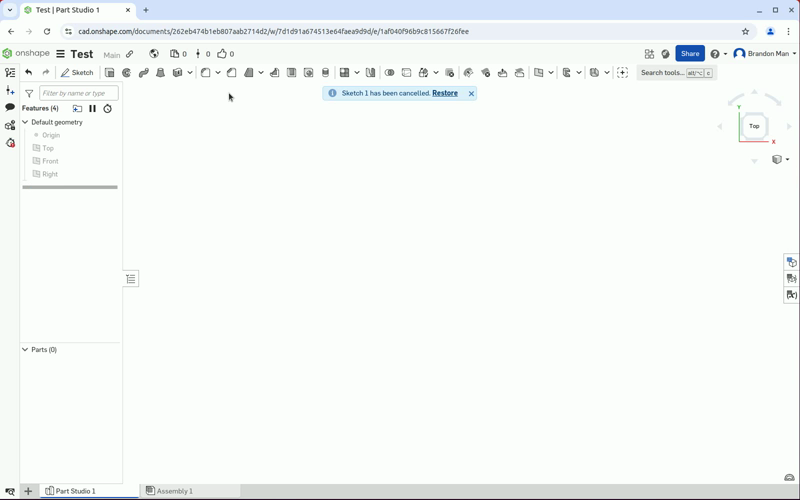
mouse_move(73, 352)
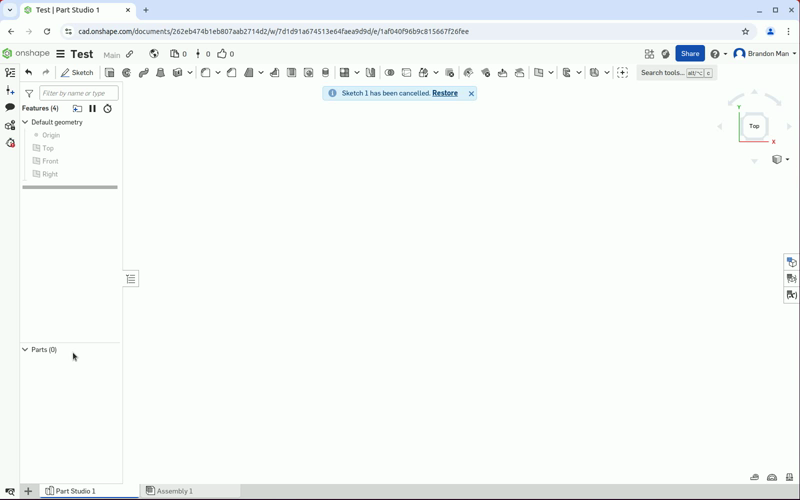
key(y)
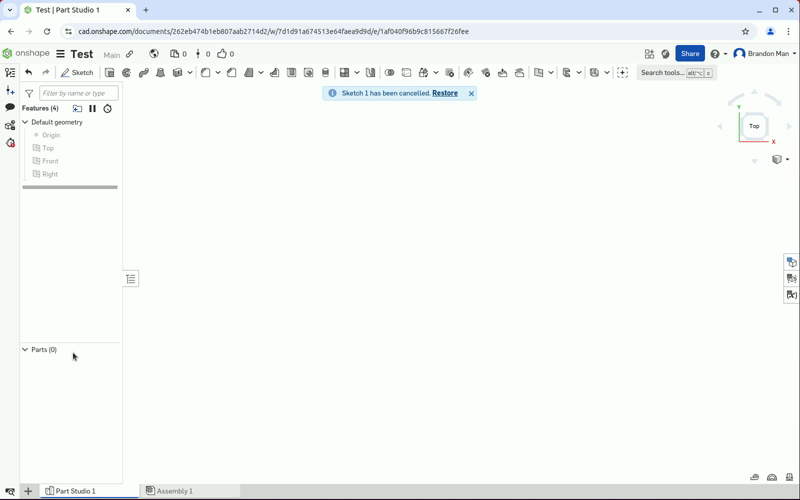
key(shift+p)
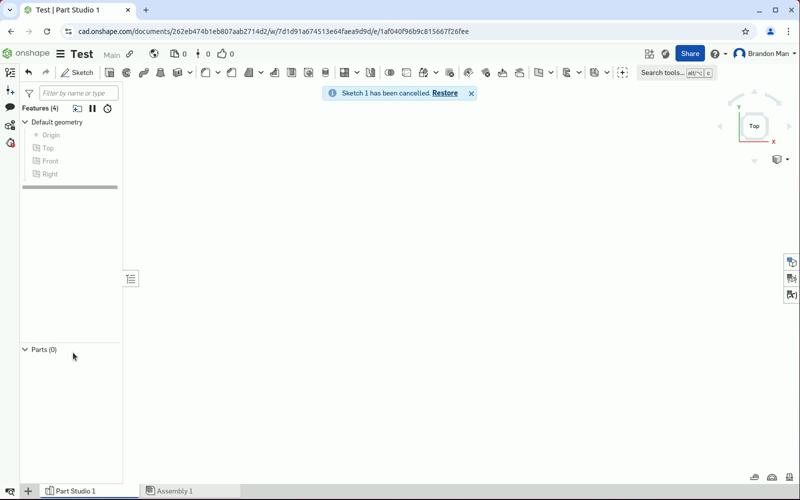
key(space)
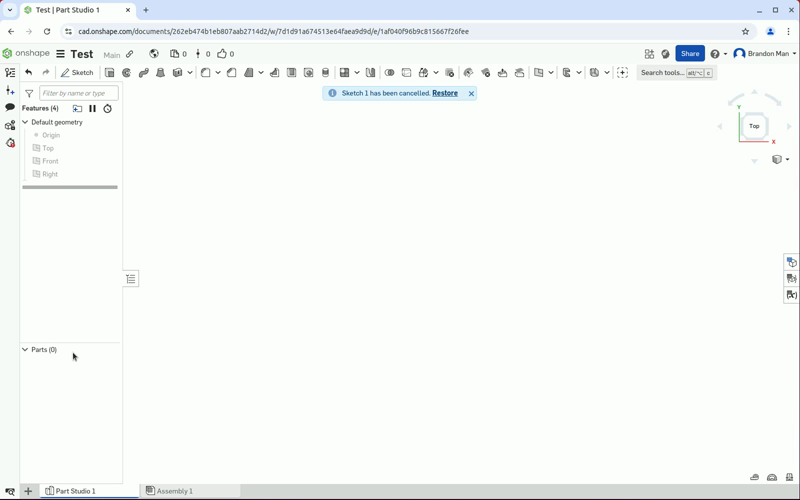
key_down(shift)
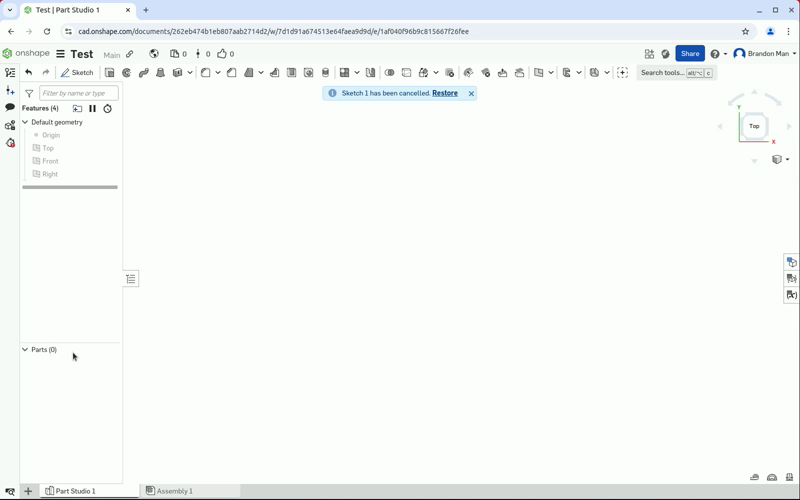
key(up)
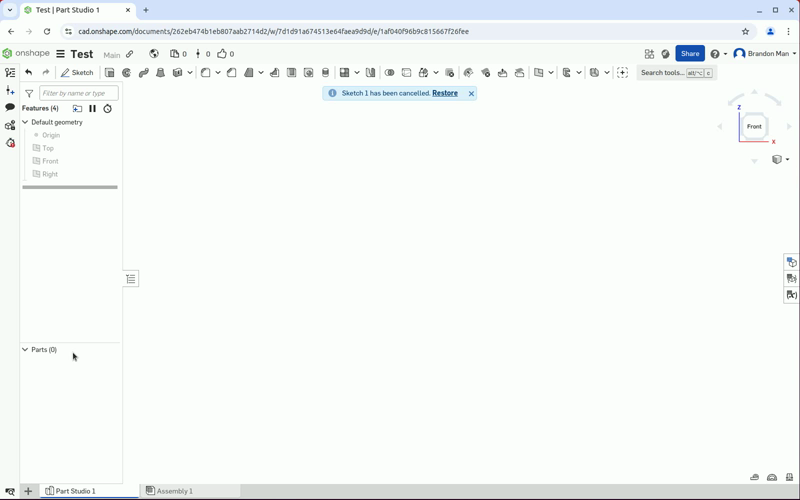
key_up(shift)
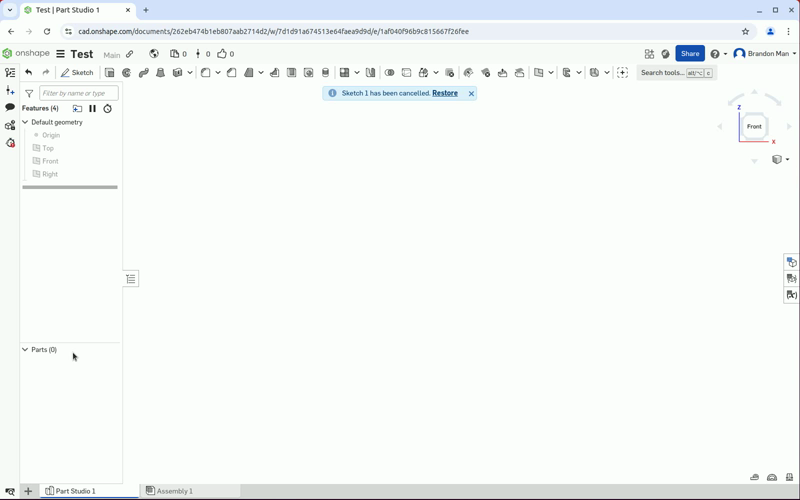
mouse_move(73, 352)
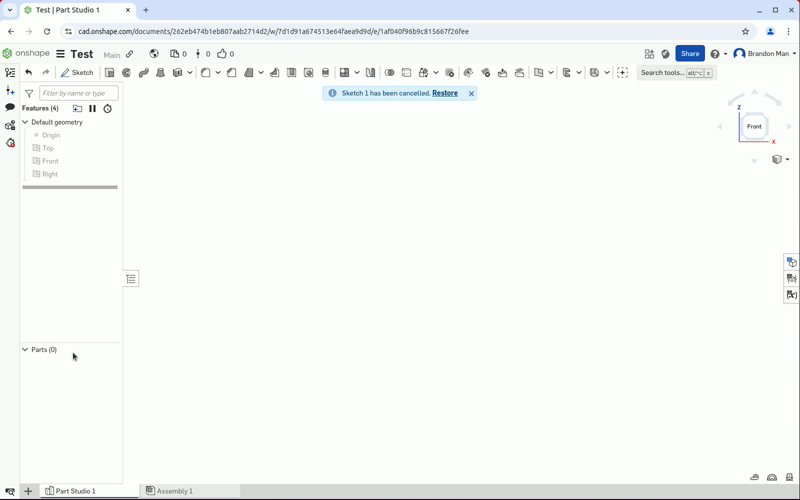
key(shift+y)
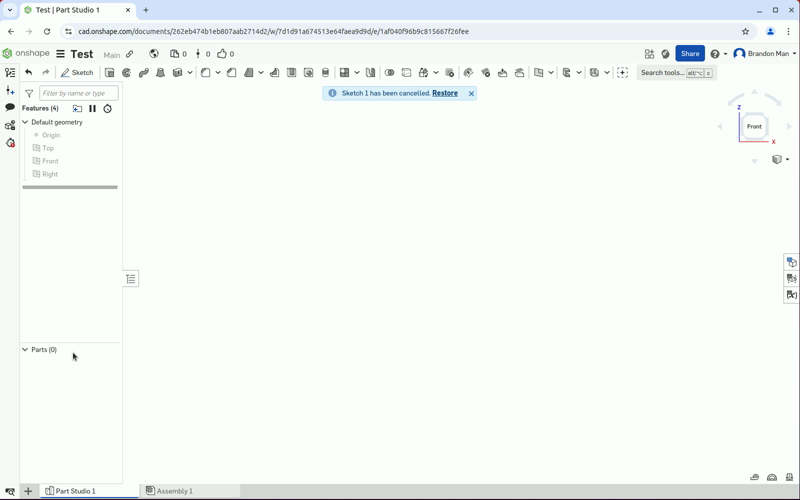
key(shift+s)
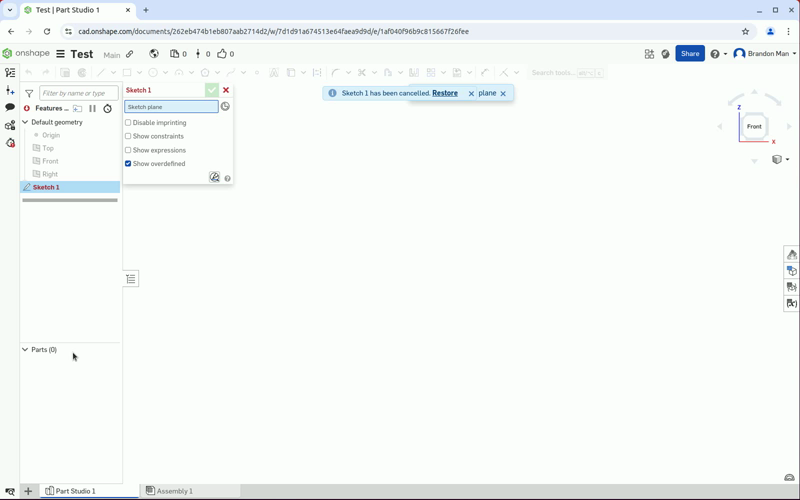
mouse_move(73, 163)
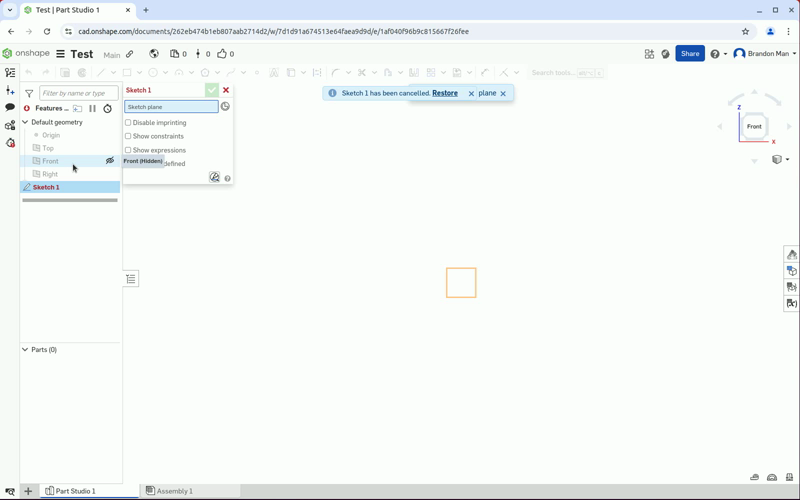
click(73, 163)
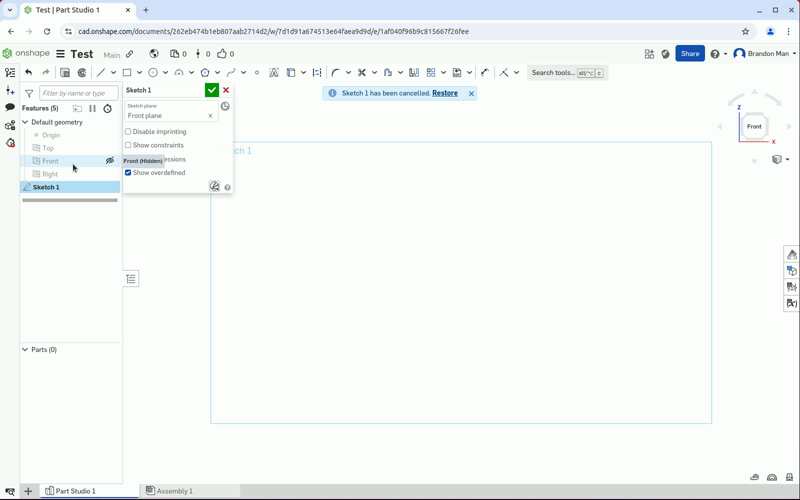
mouse_move(73, 352)
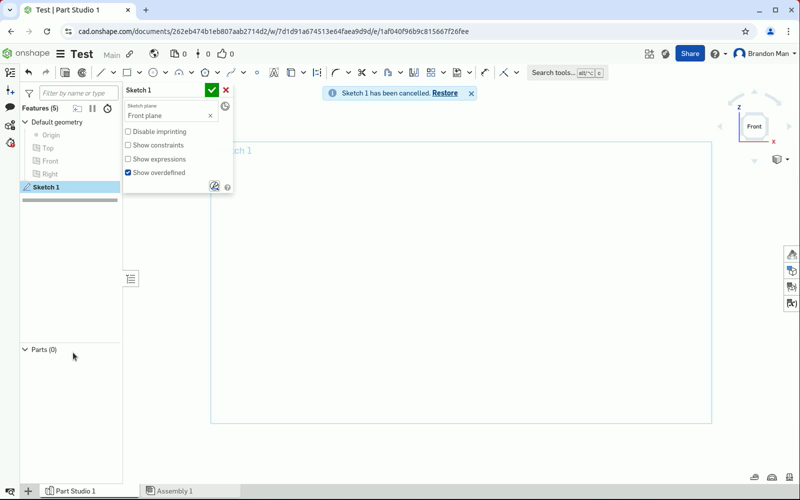
key(y)
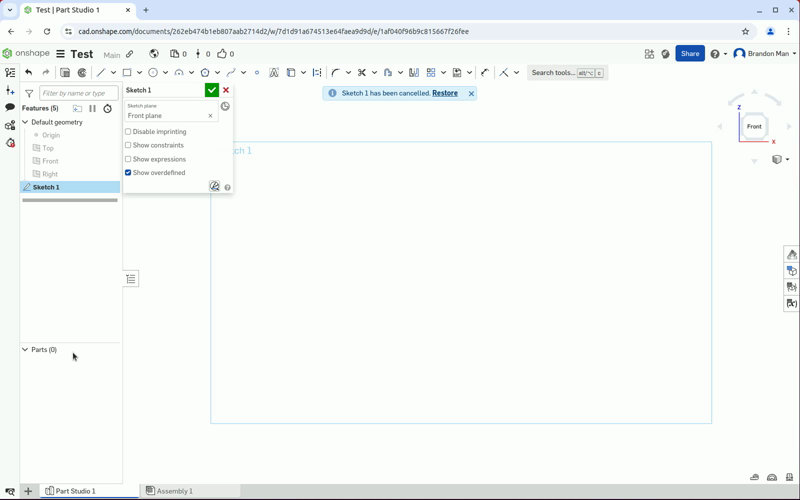
key(c)
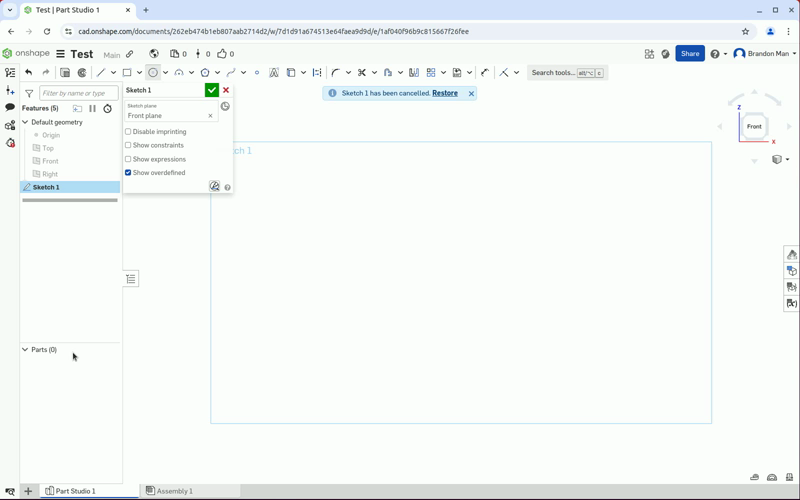
key_down(shift)
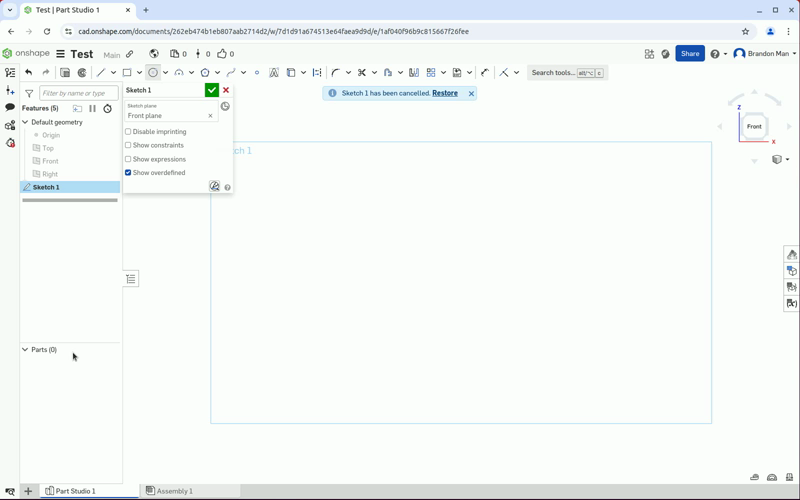
mouse_move(461, 282)
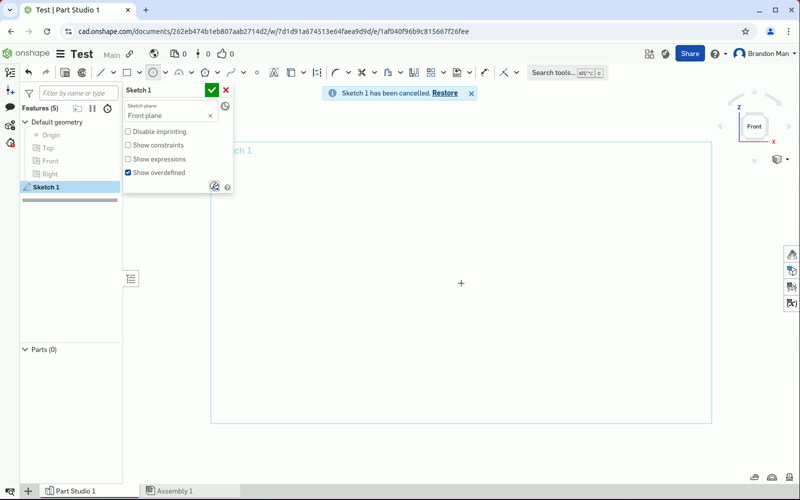
click(461, 282)
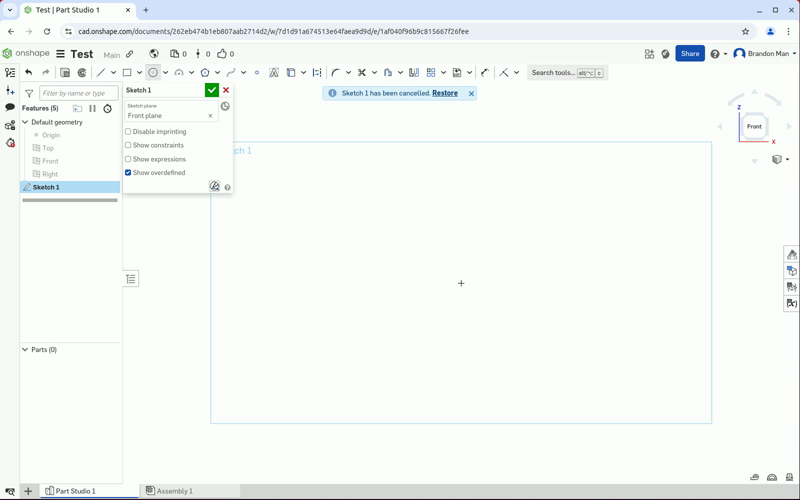
key_up(shift)
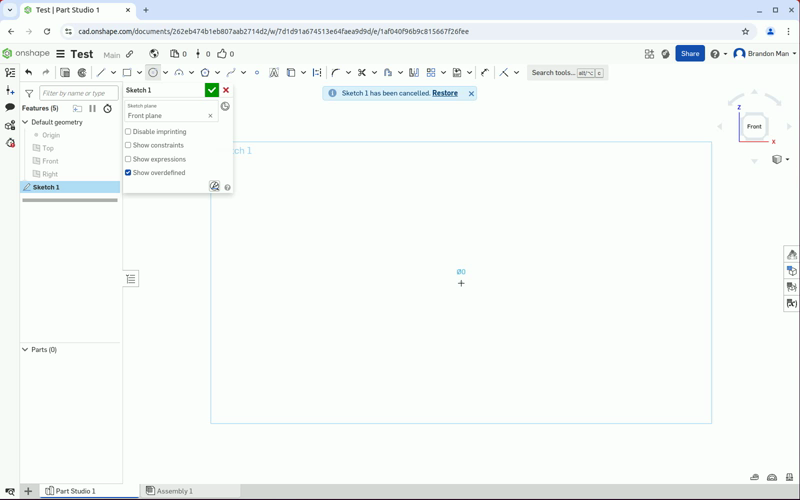
mouse_move(574, 282)
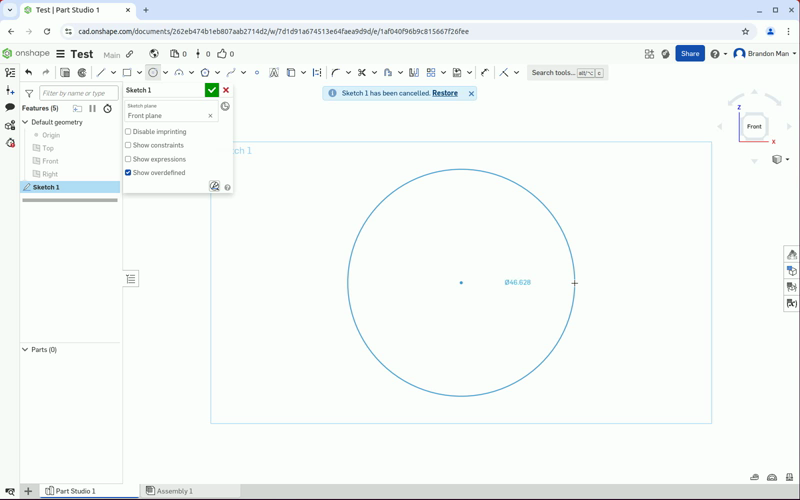
click(574, 282)
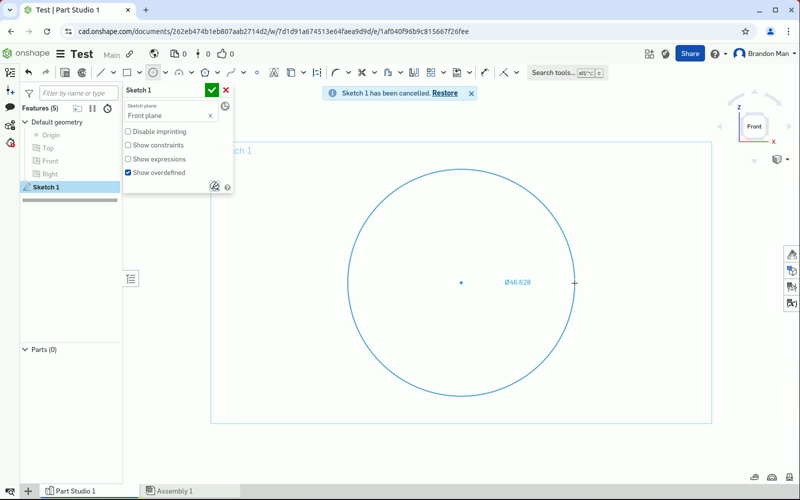
key(esc)
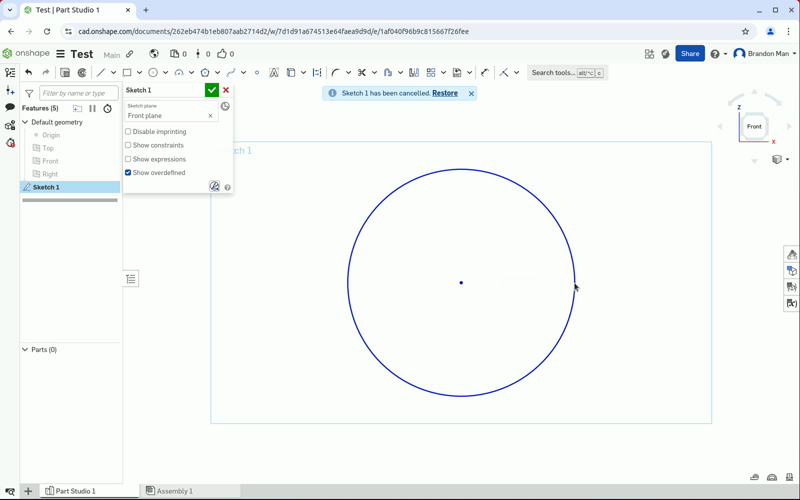
mouse_move(463, 311)
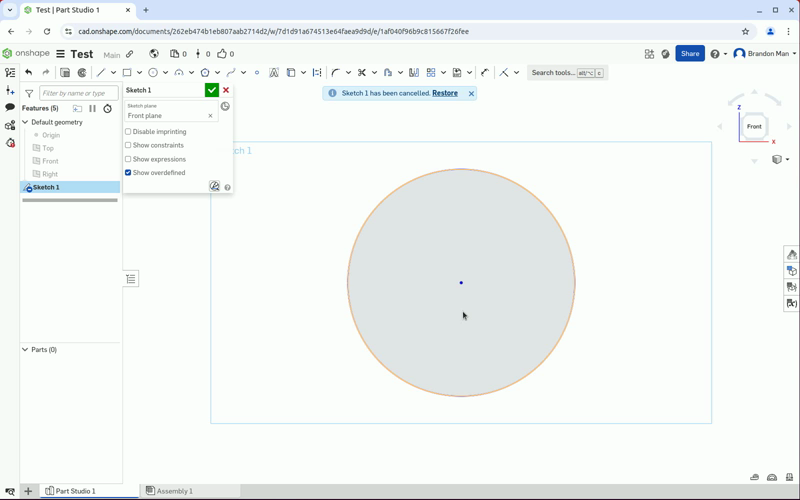
click(463, 311)
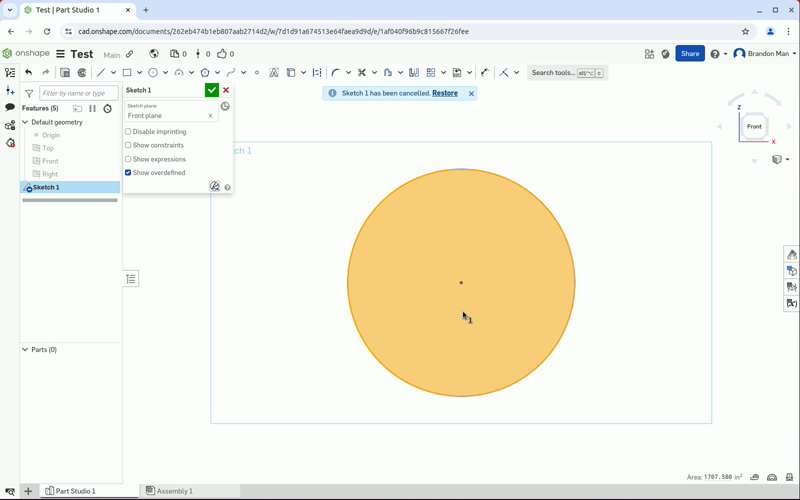
mouse_move(73, 352)
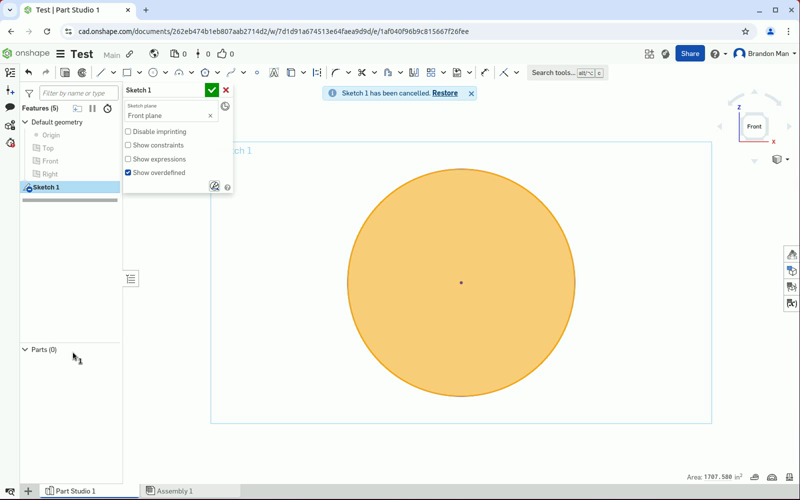
key(shift+y)
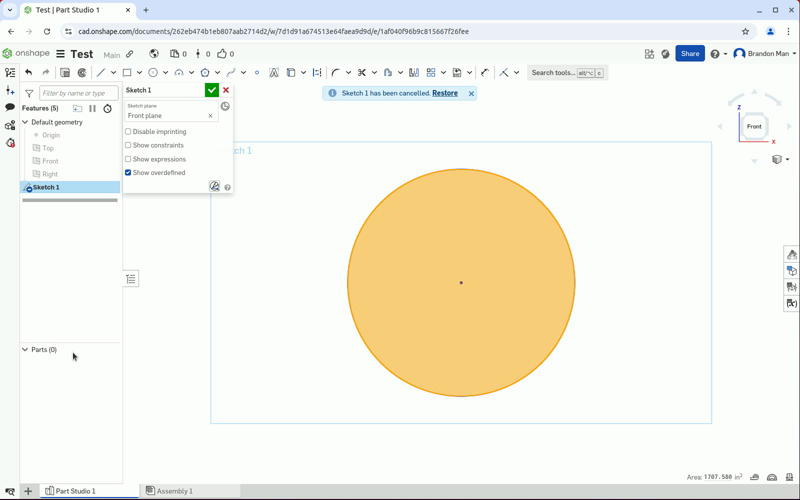
key(shift+e)
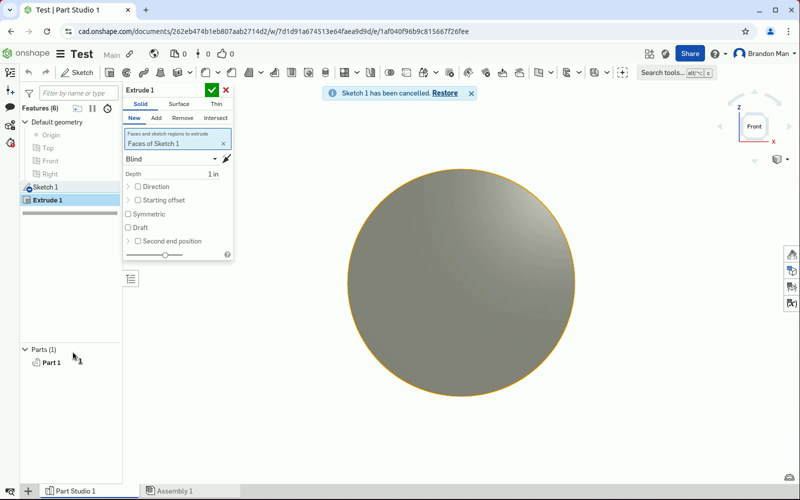
mouse_move(143, 106)
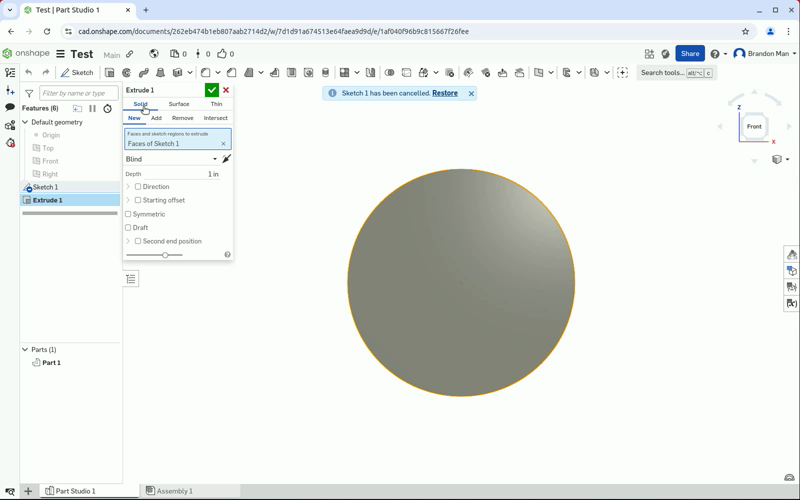
click(143, 106)
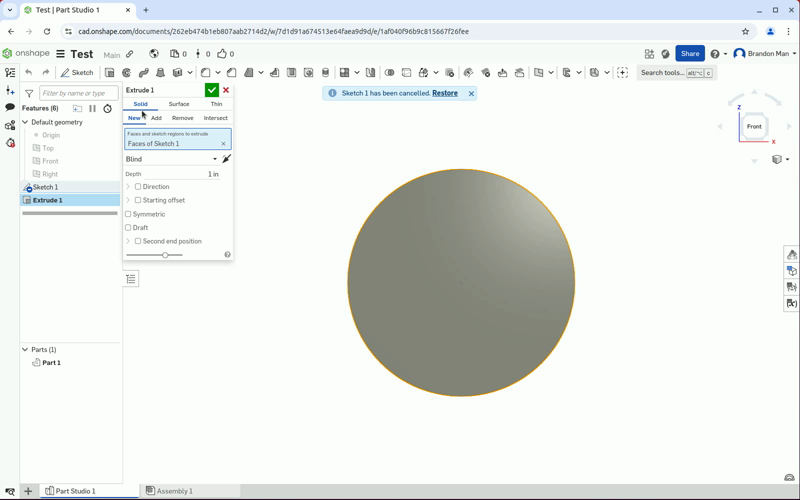
mouse_move(137, 120)
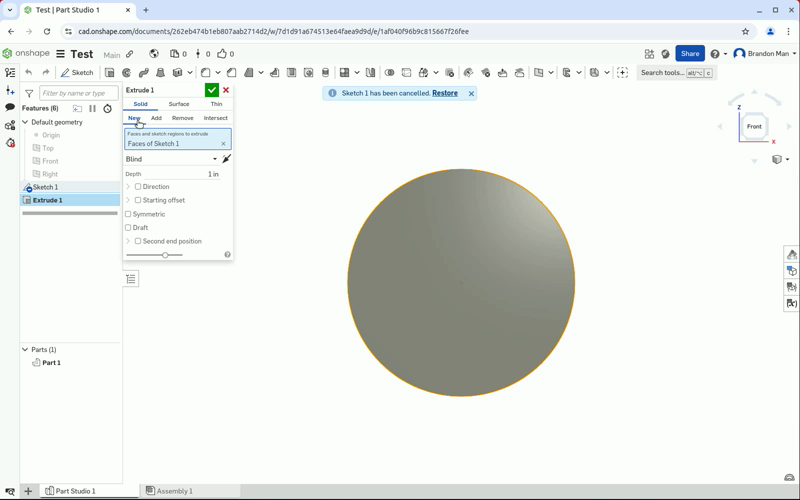
click(137, 120)
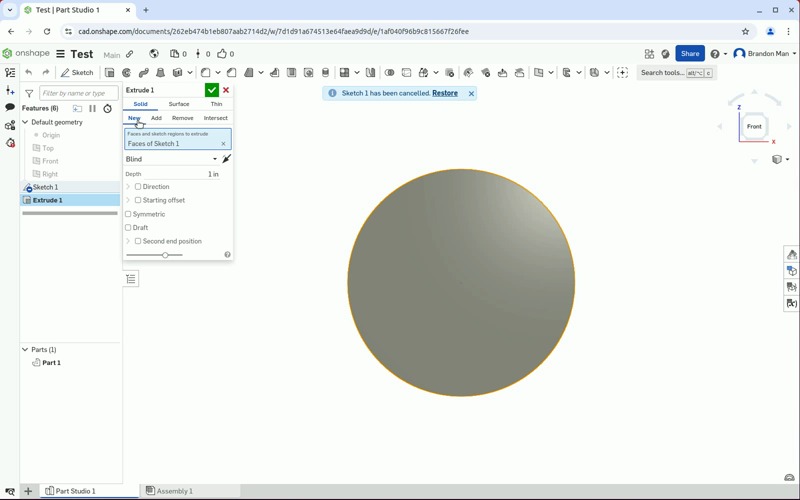
key(tab, 4)
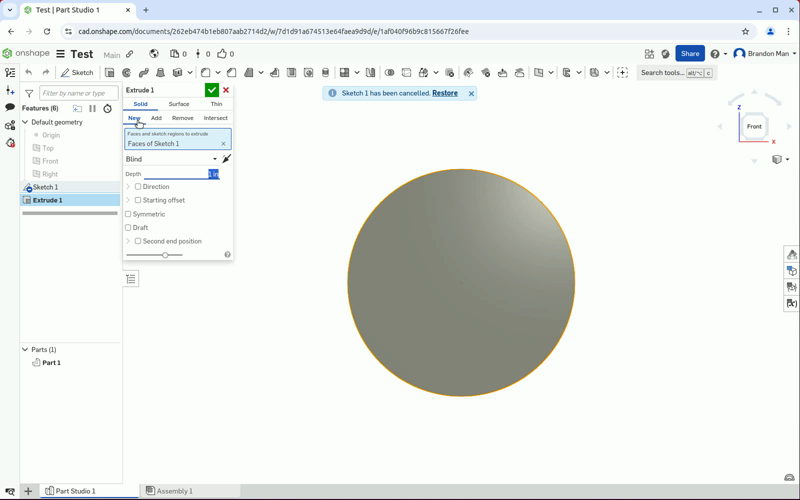
text(11.554)
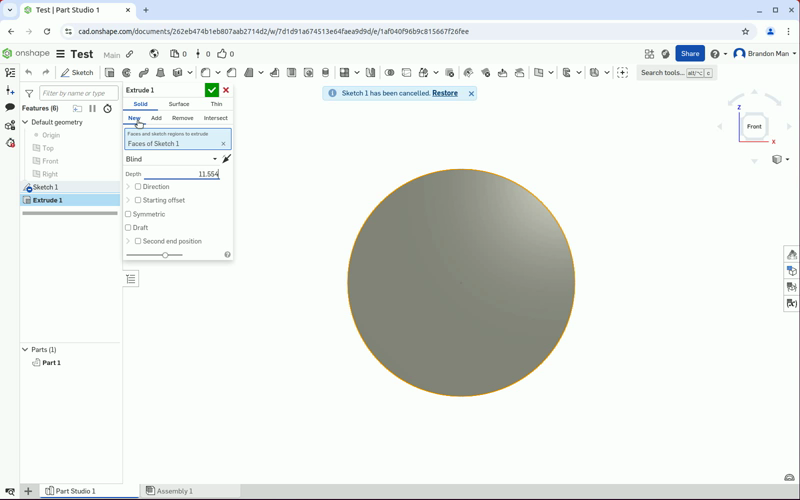
key(enter)
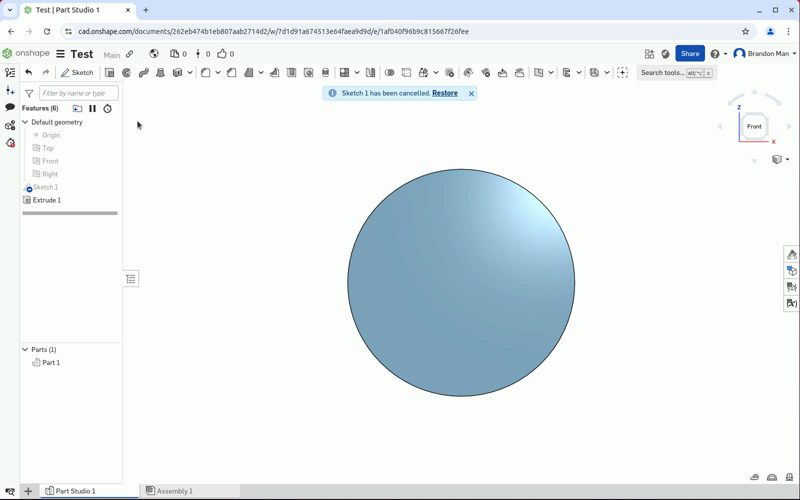
key(shift+h)
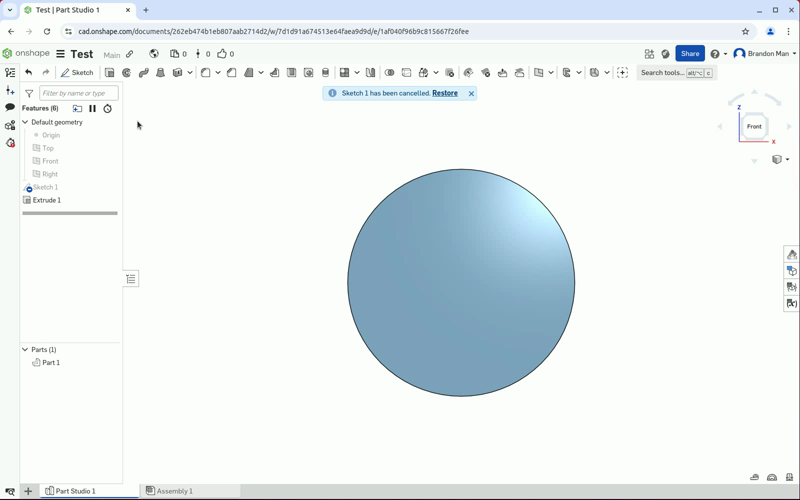
key(shift+h)
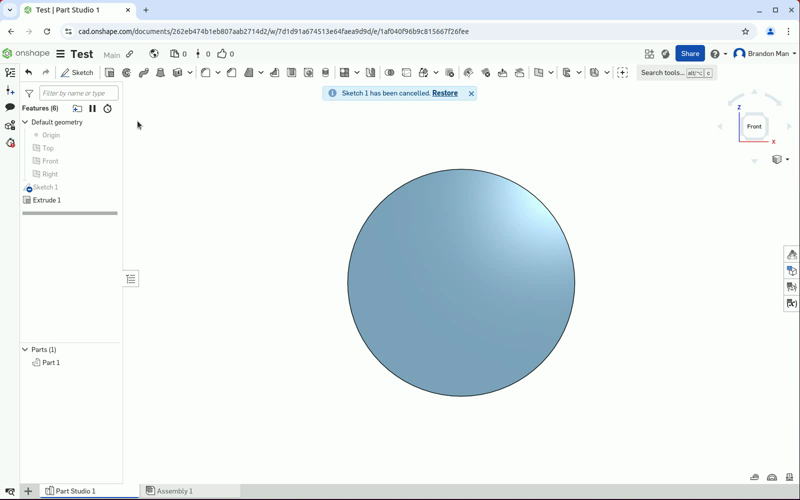
mouse_move(73, 189)
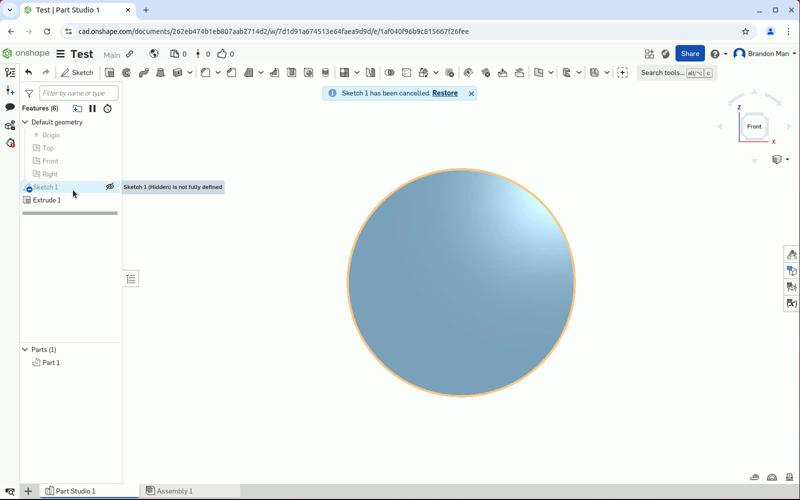
click(73, 189)
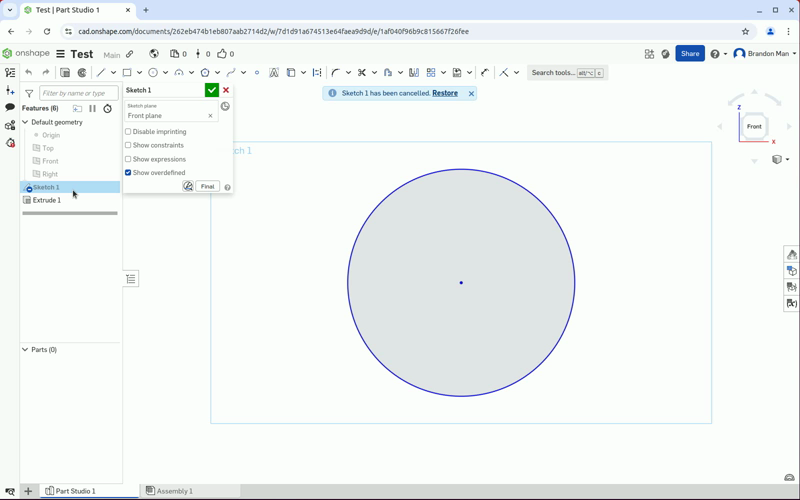
mouse_move(229, 92)
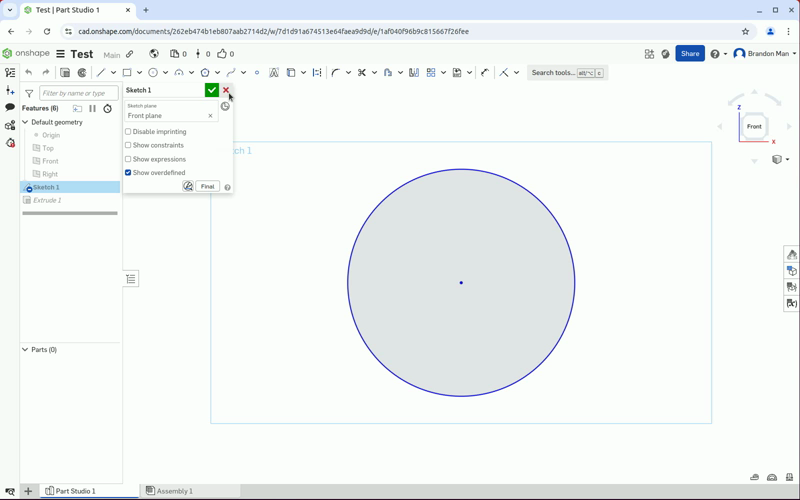
click(229, 92)
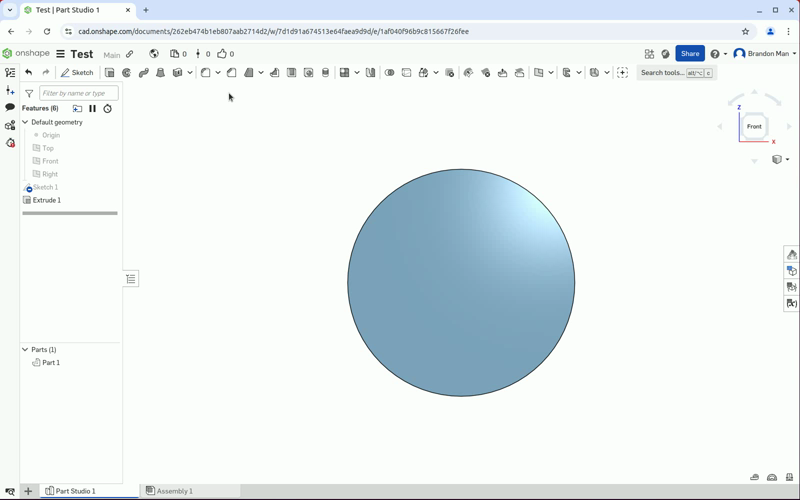
mouse_move(541, 75)
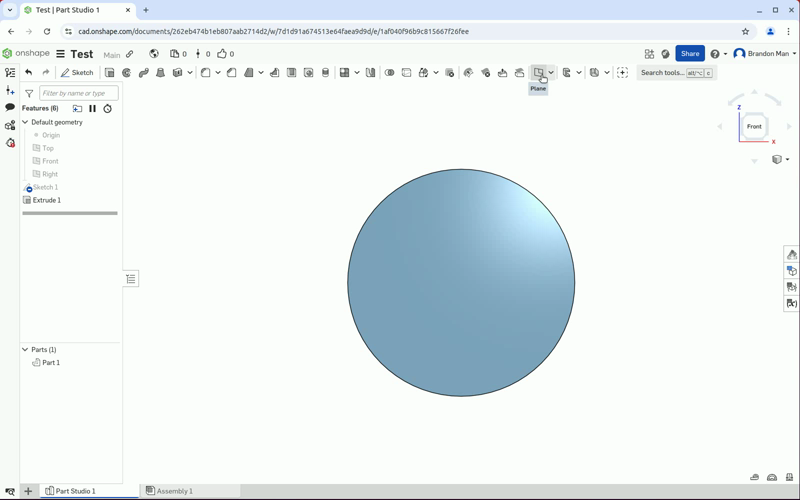
click(541, 75)
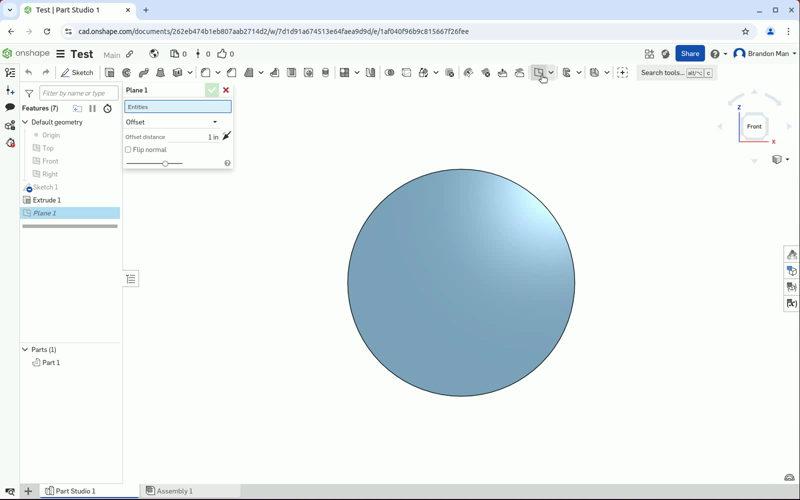
mouse_move(73, 163)
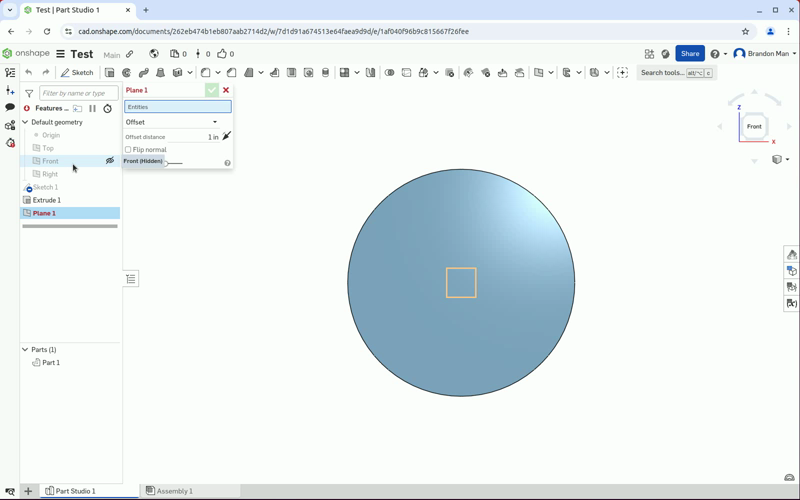
click(73, 163)
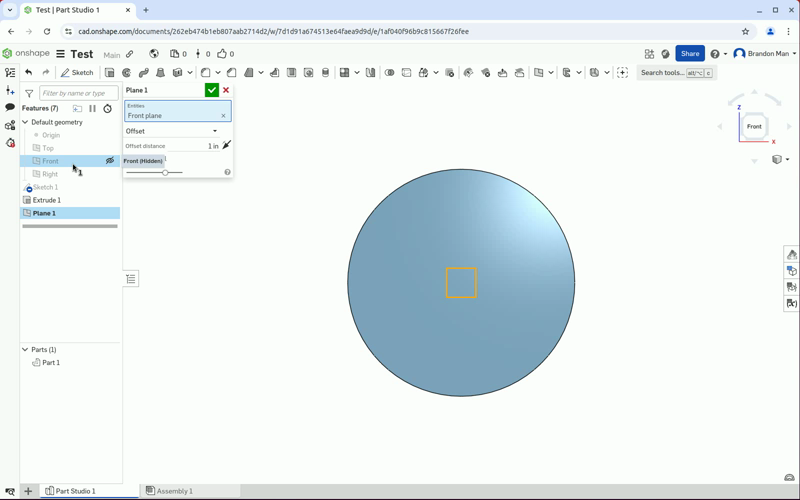
key(tab, 2)
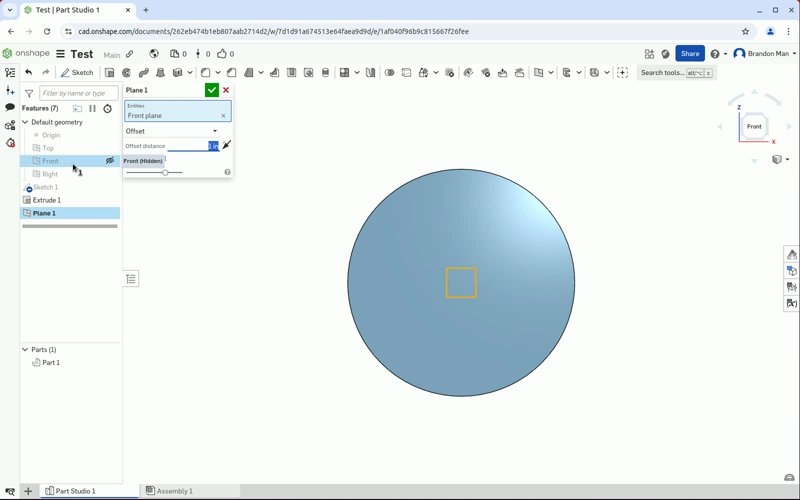
text(11.554)
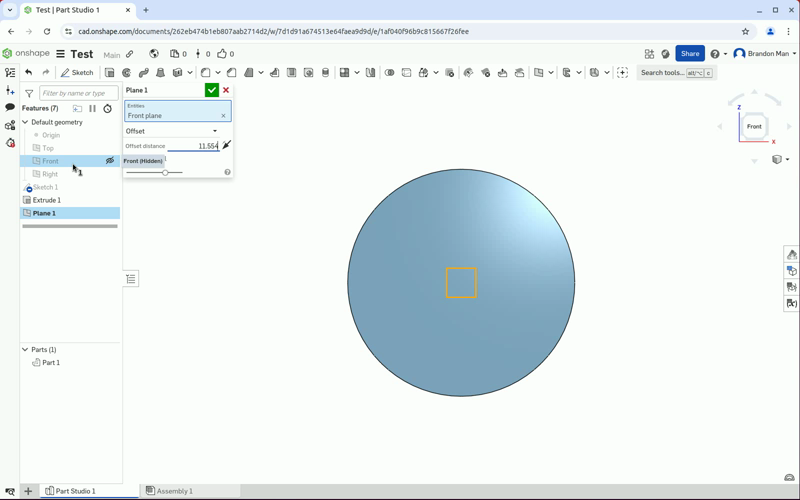
key(enter, 2)
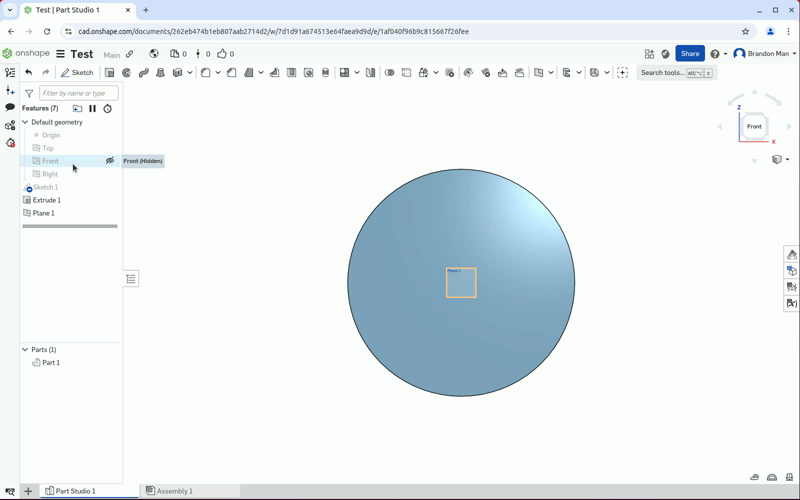
key(shift+s)
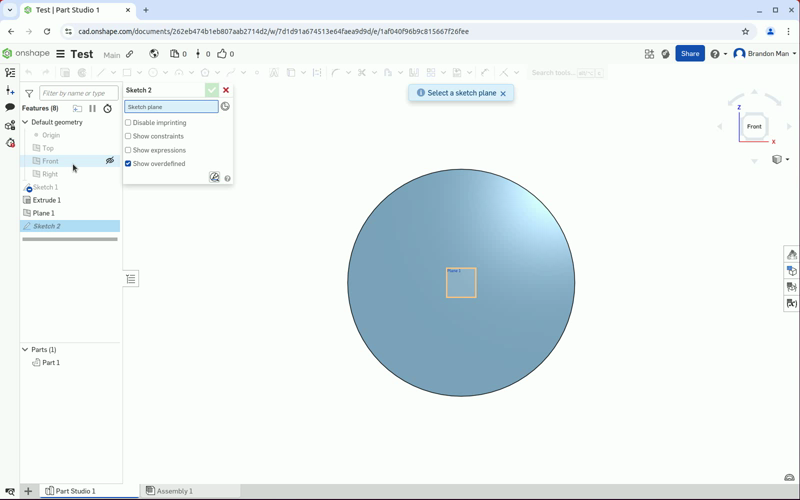
mouse_move(73, 215)
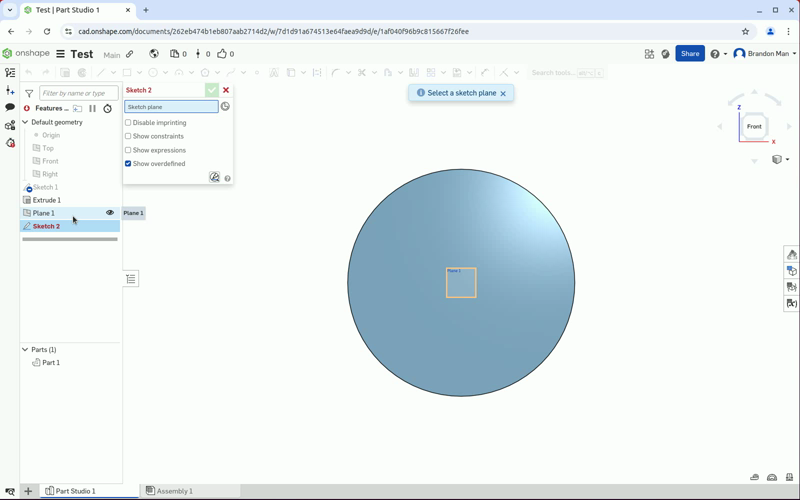
click(73, 215)
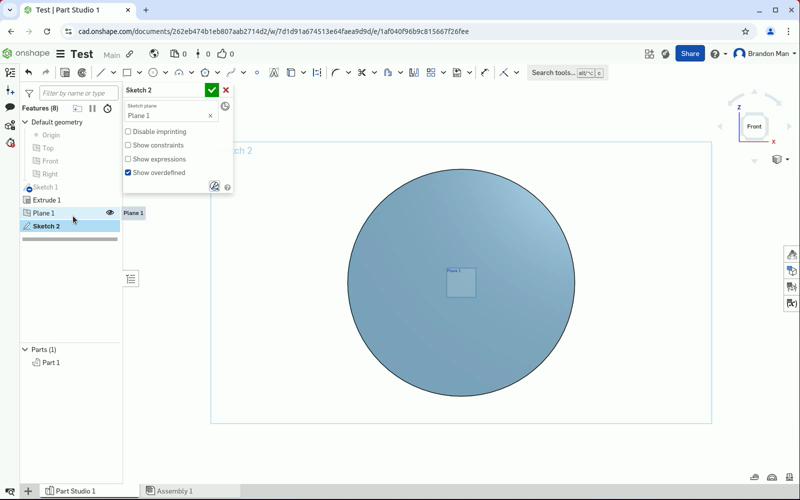
mouse_move(73, 352)
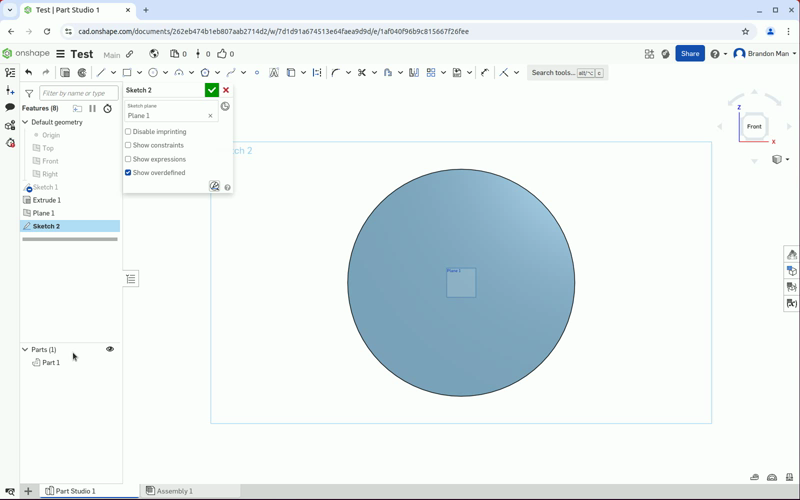
key(y)
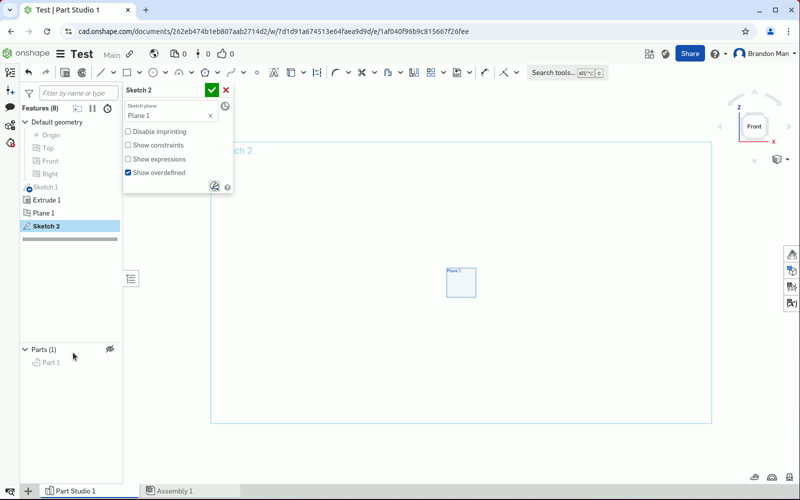
key(c)
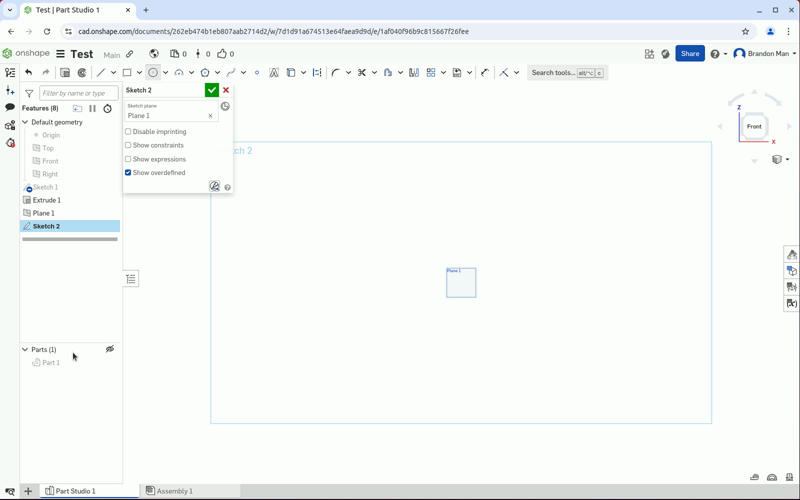
key_down(shift)
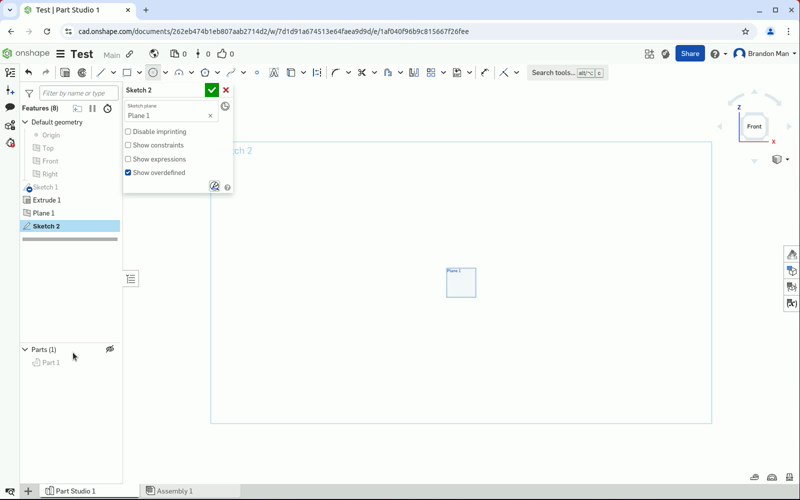
mouse_move(459, 282)
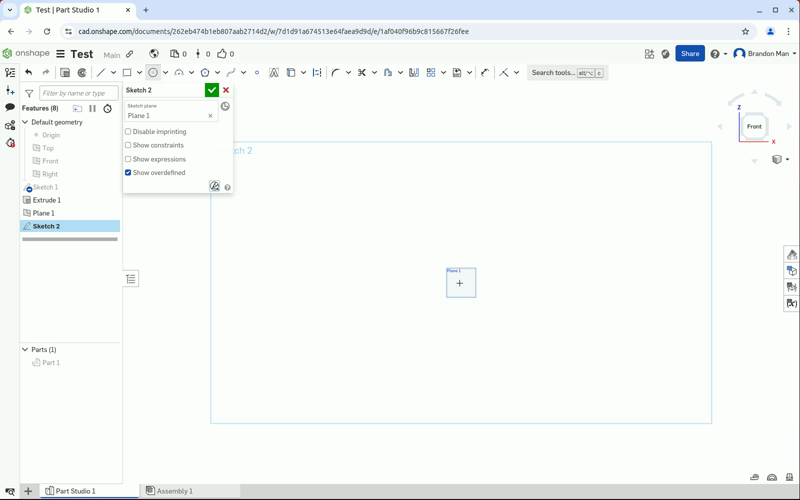
click(459, 282)
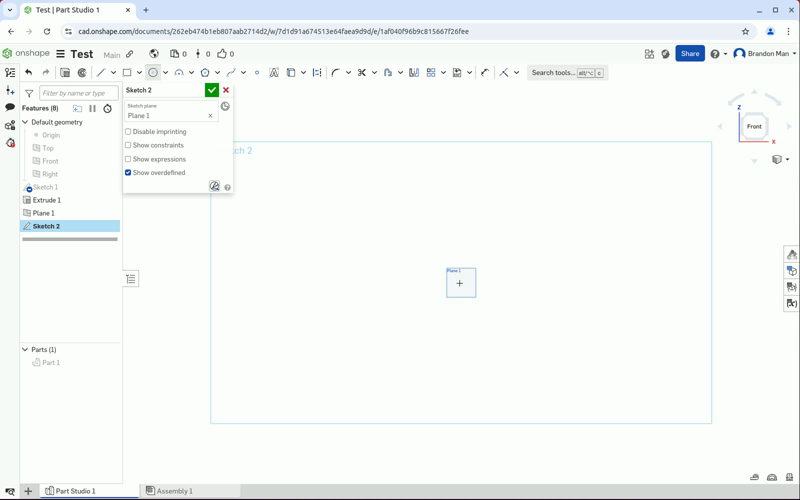
key_up(shift)
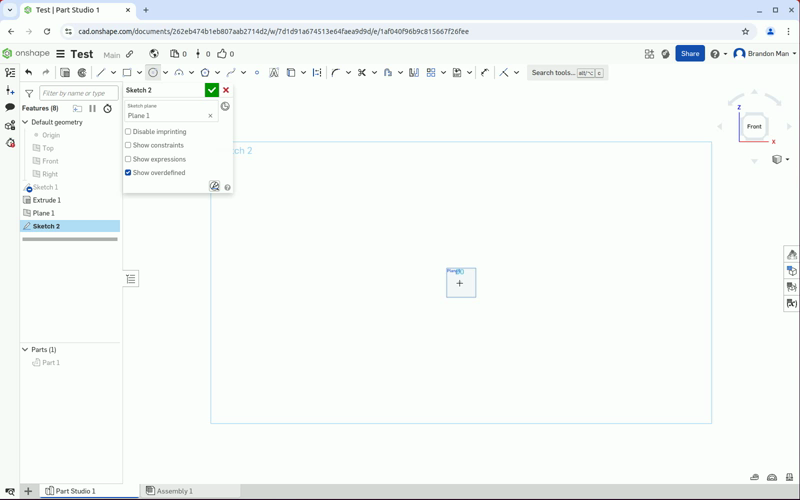
mouse_move(506, 282)
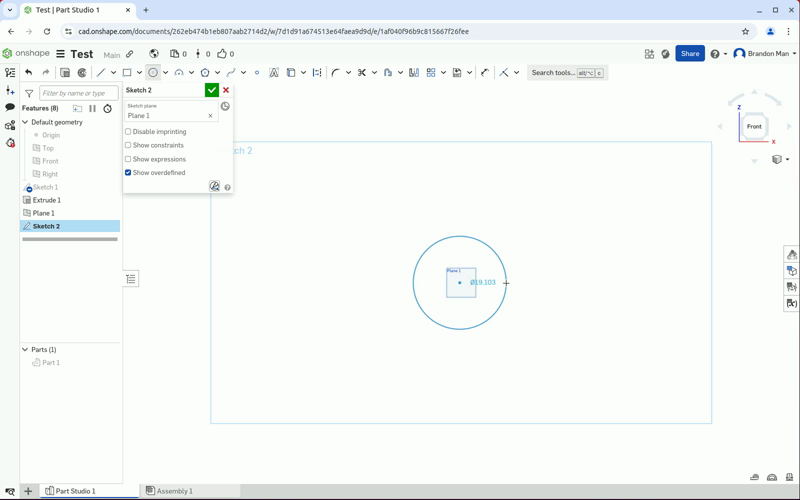
click(506, 282)
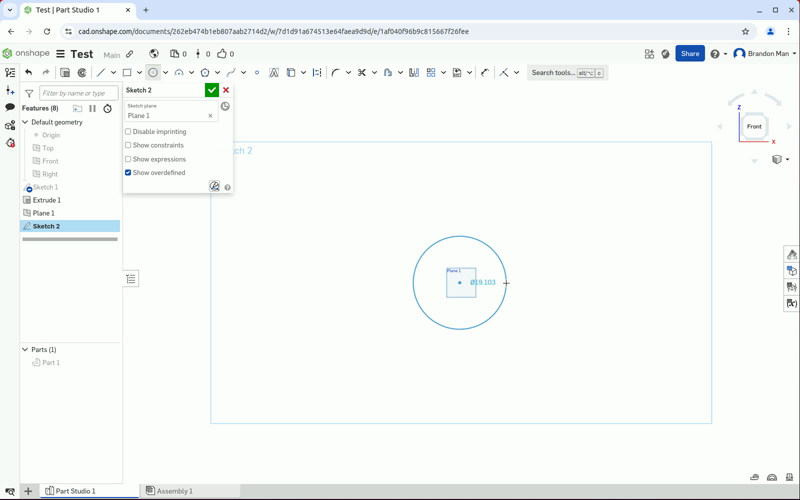
key(esc)
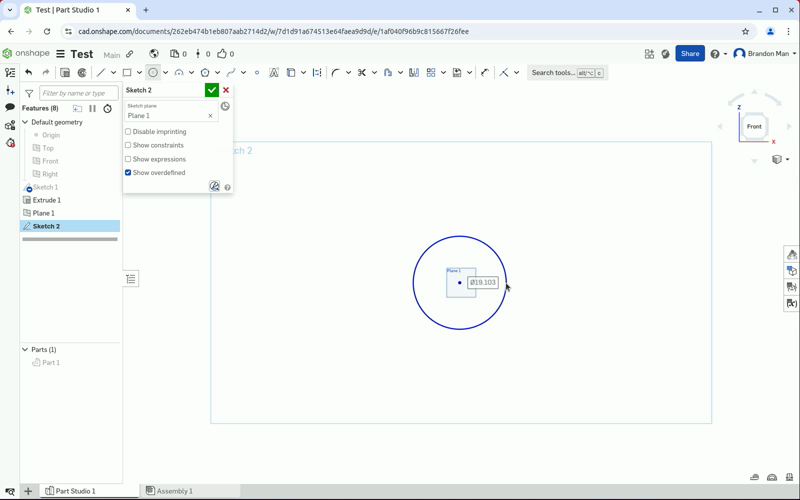
mouse_move(450, 257)
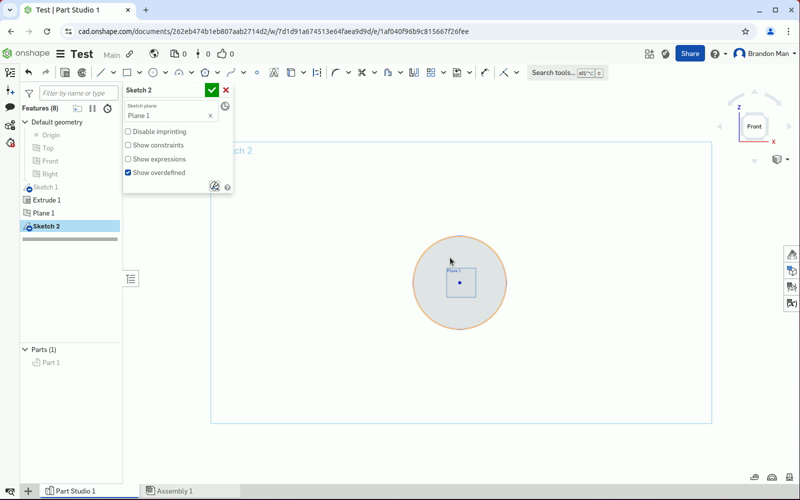
click(450, 257)
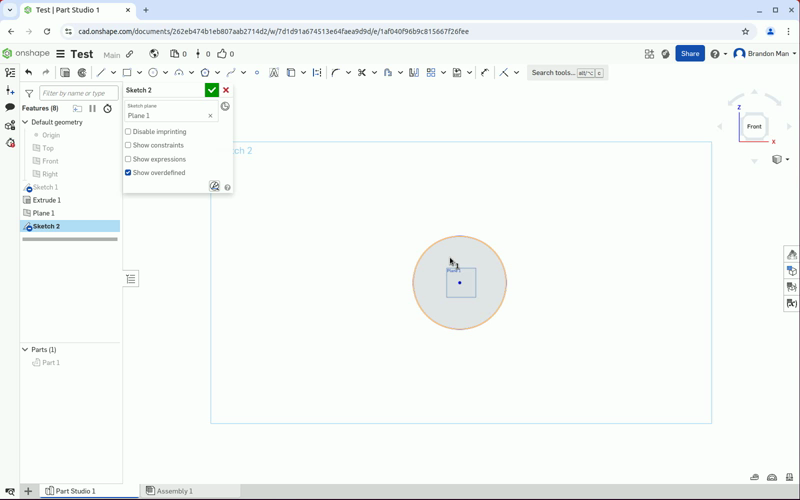
mouse_move(73, 352)
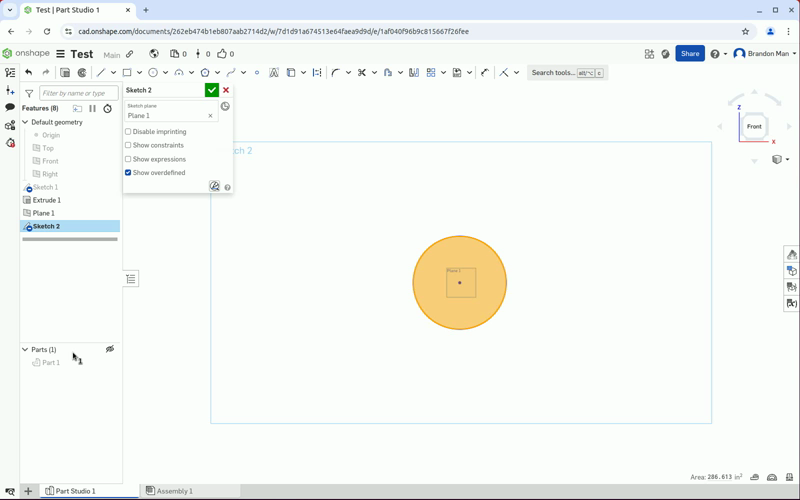
key(shift+y)
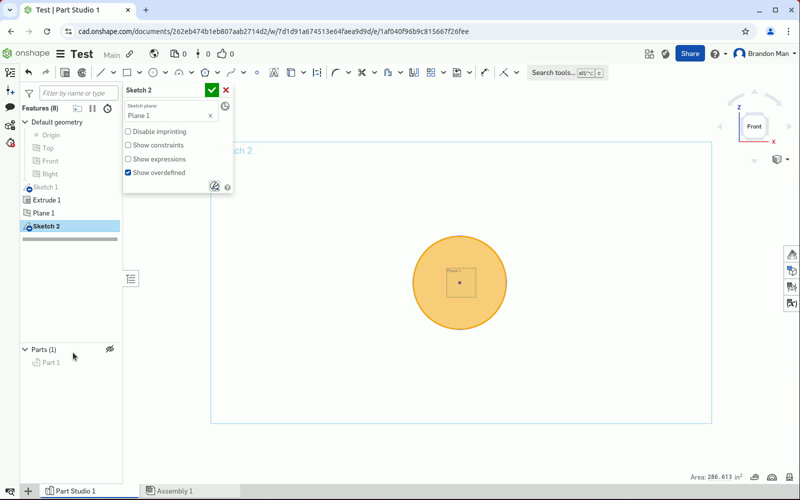
key(shift+e)
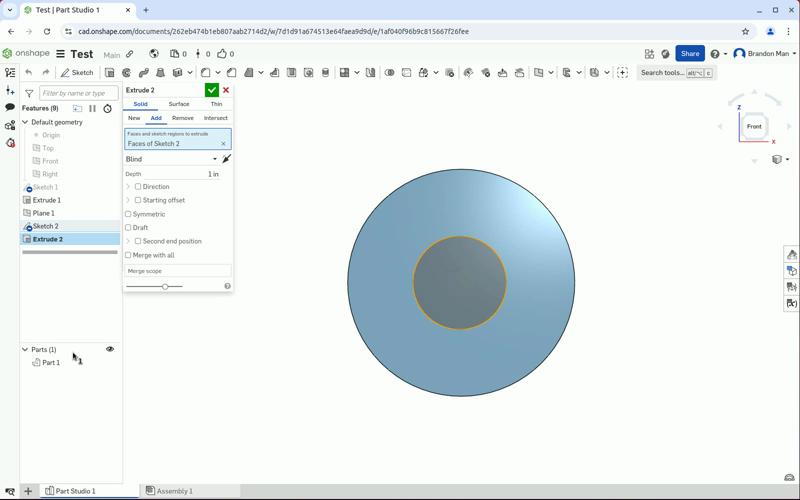
mouse_move(143, 106)
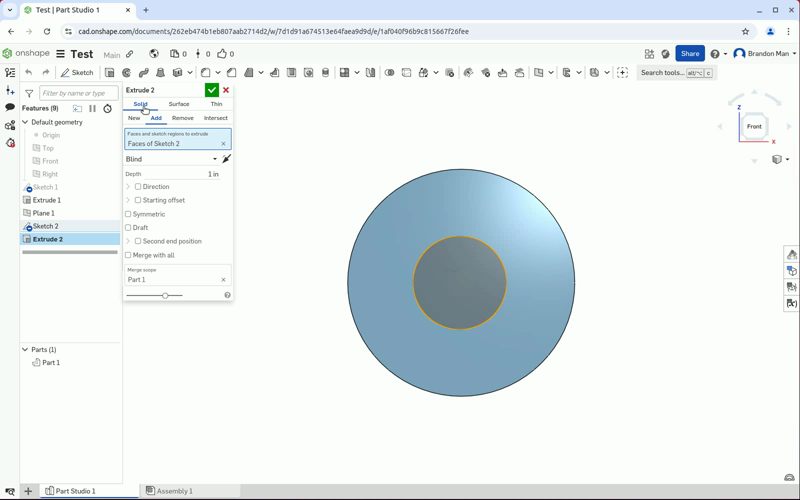
click(143, 106)
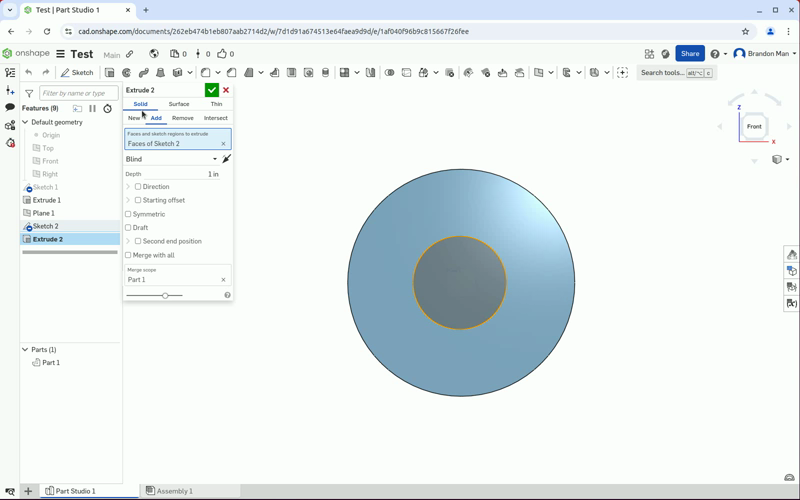
mouse_move(137, 120)
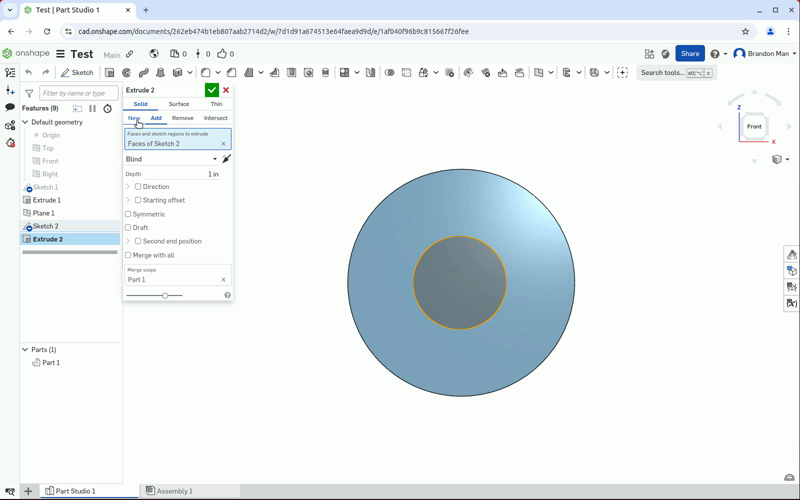
click(137, 120)
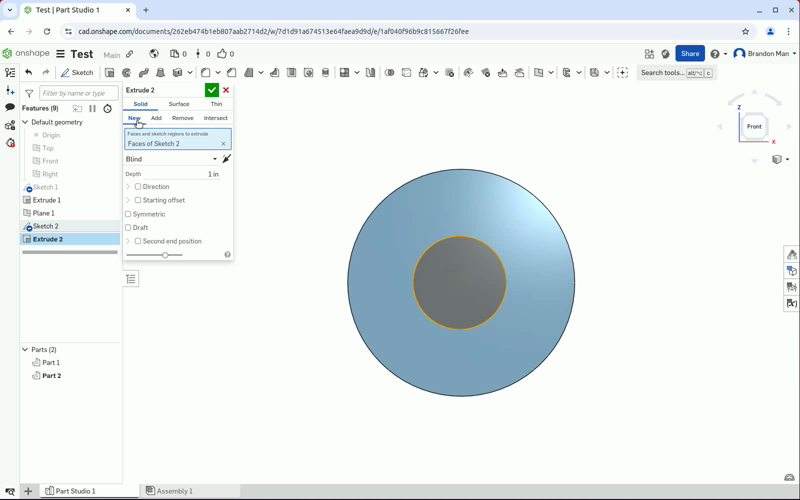
key(tab, 4)
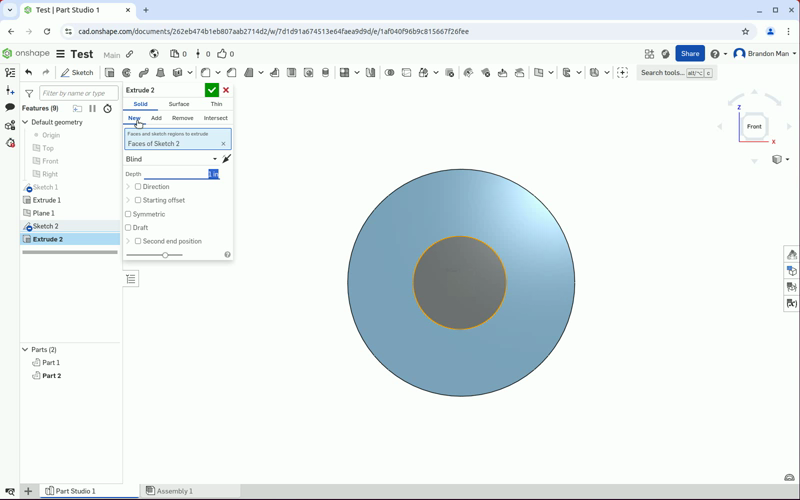
text(6.74)
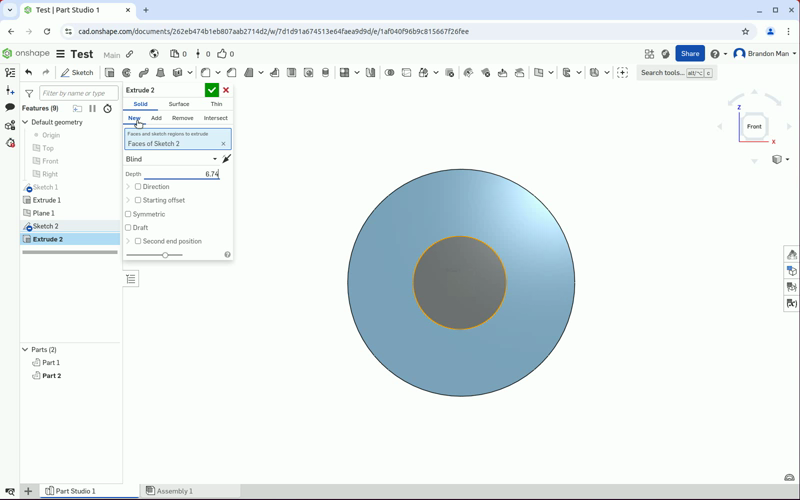
key(enter)
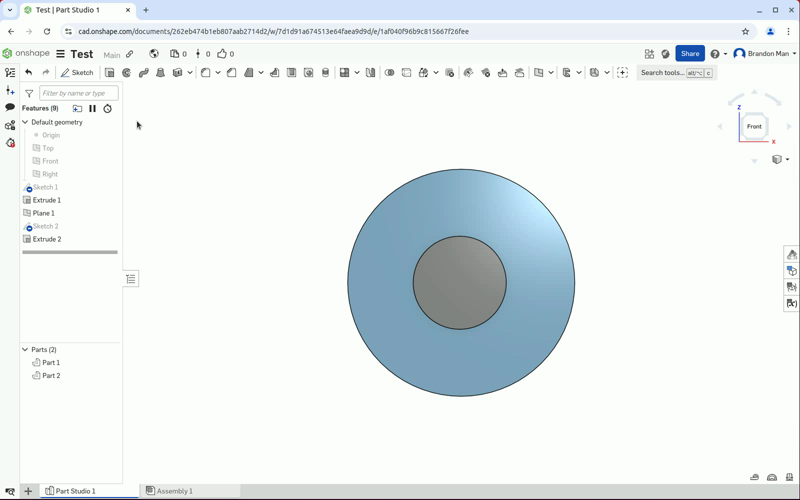
key(shift+h)
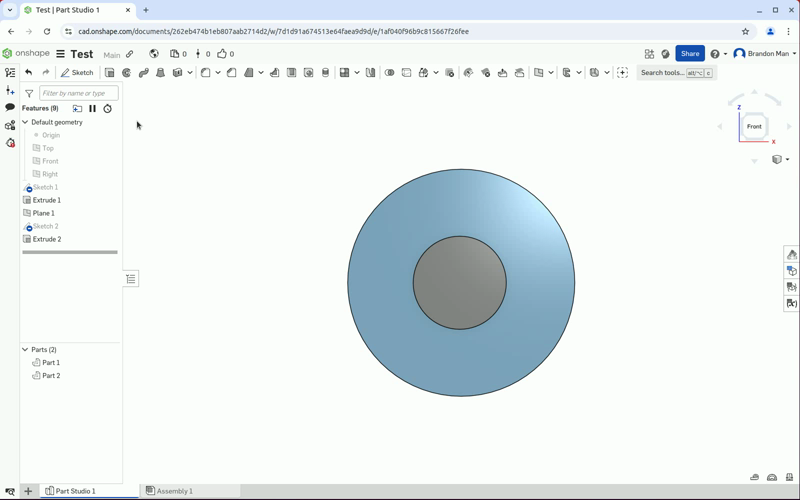
key(shift+h)
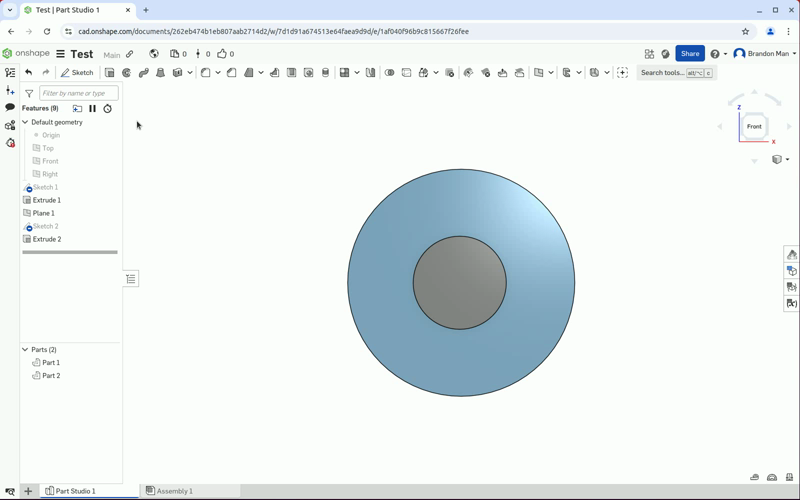
mouse_move(73, 189)
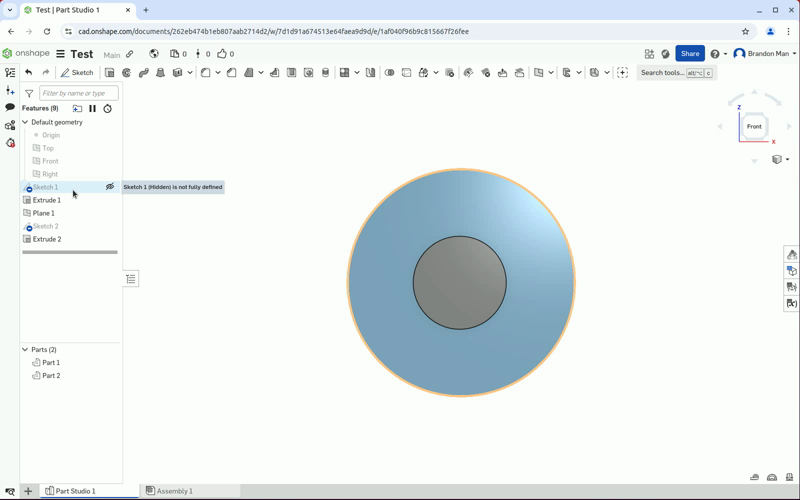
click(73, 189)
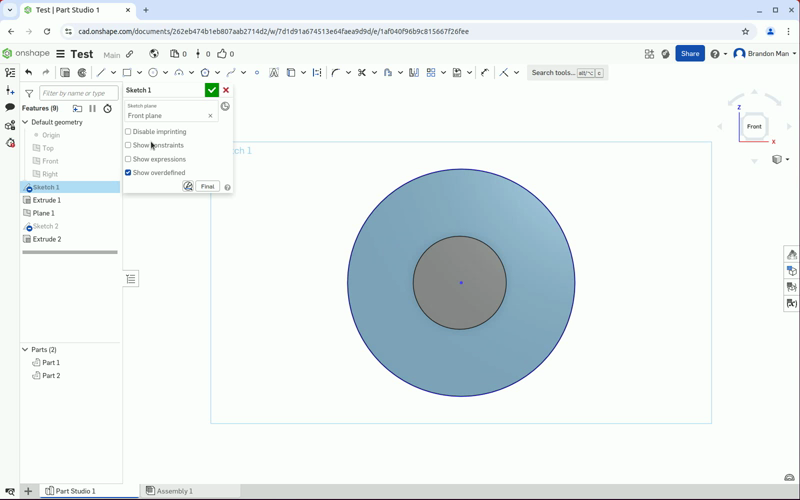
mouse_move(229, 92)
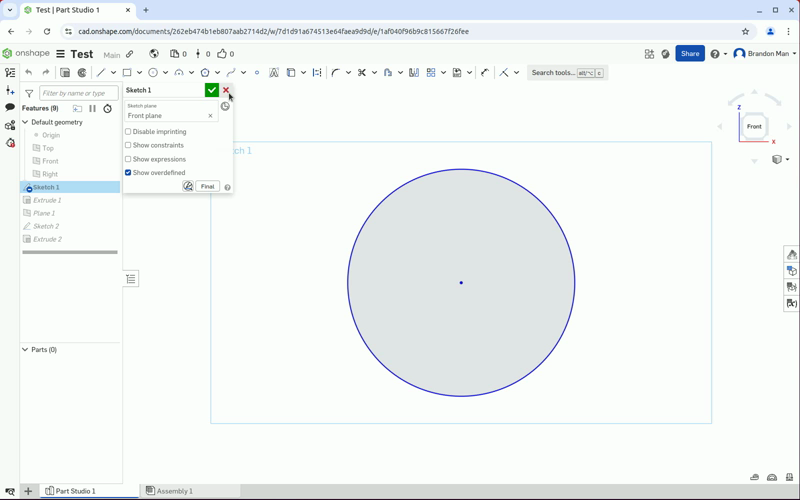
click(229, 92)
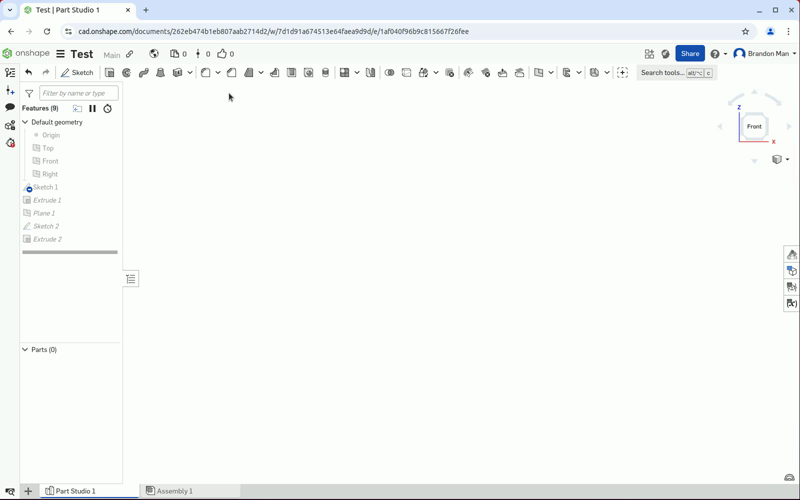
mouse_move(541, 75)
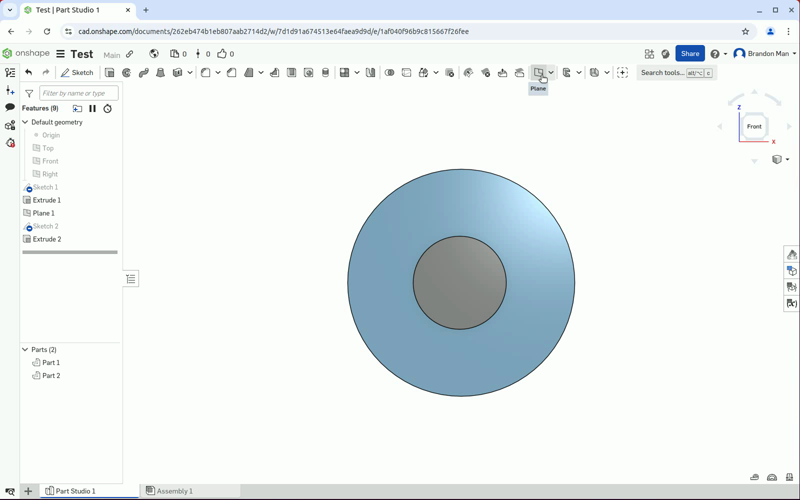
click(541, 75)
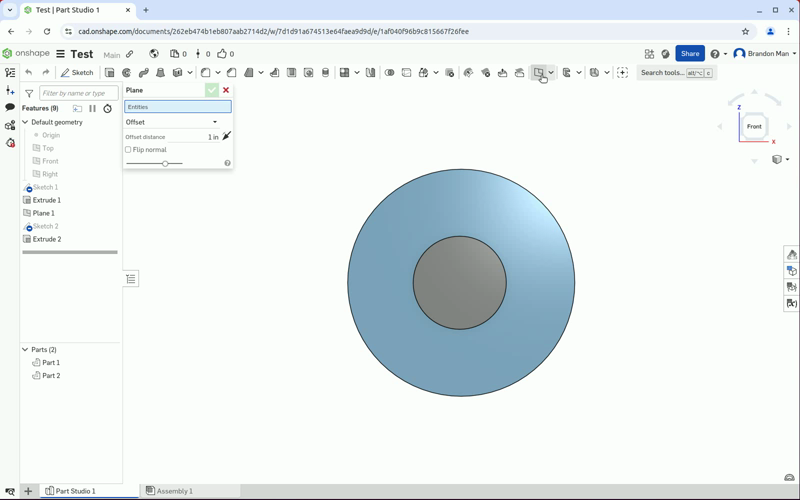
mouse_move(73, 163)
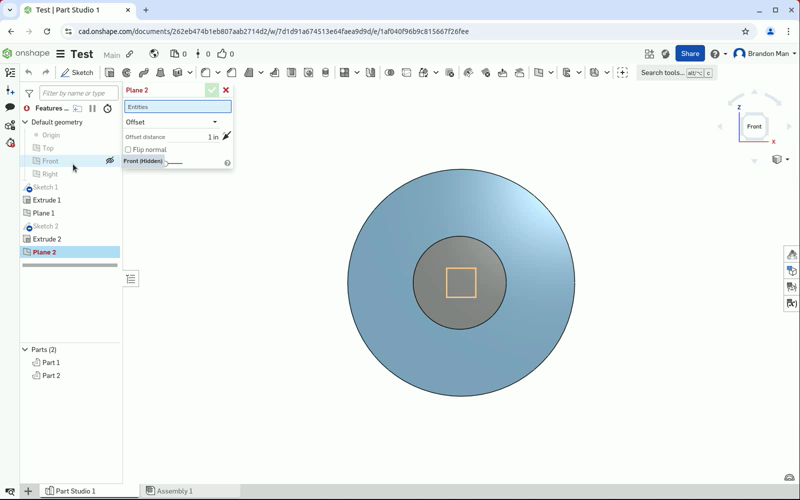
click(73, 163)
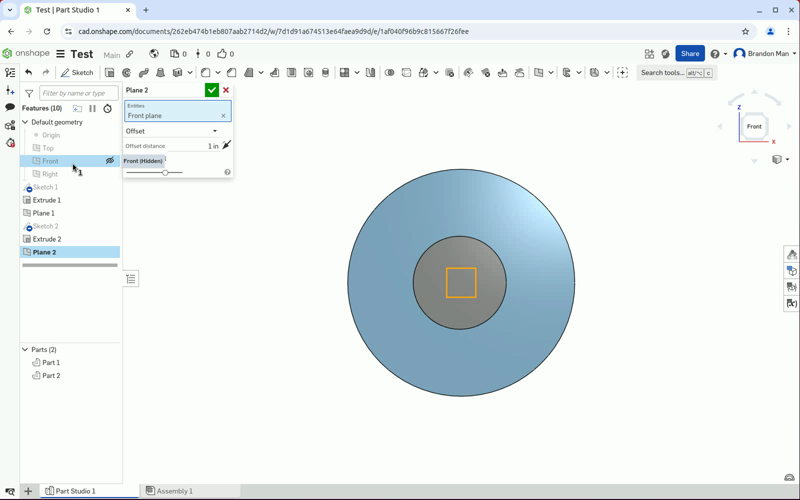
key(tab, 2)
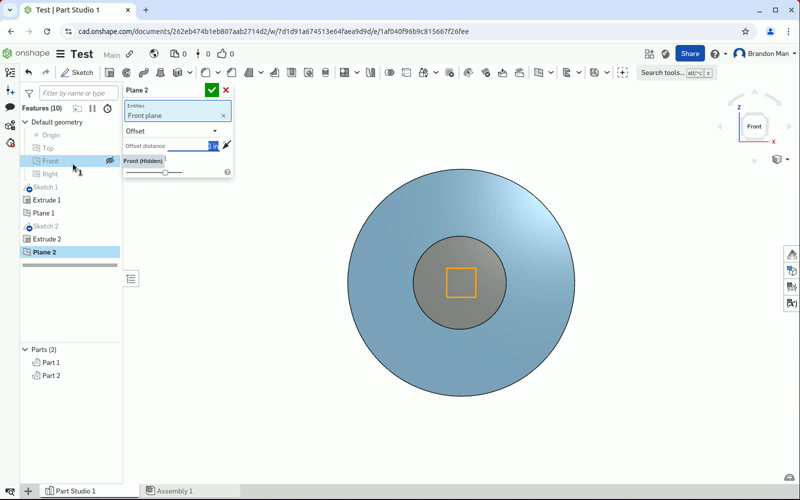
text(18.302)
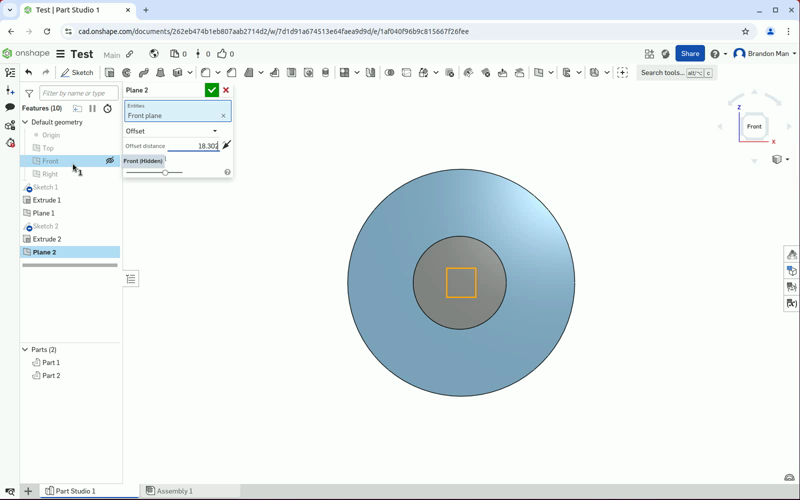
key(enter, 2)
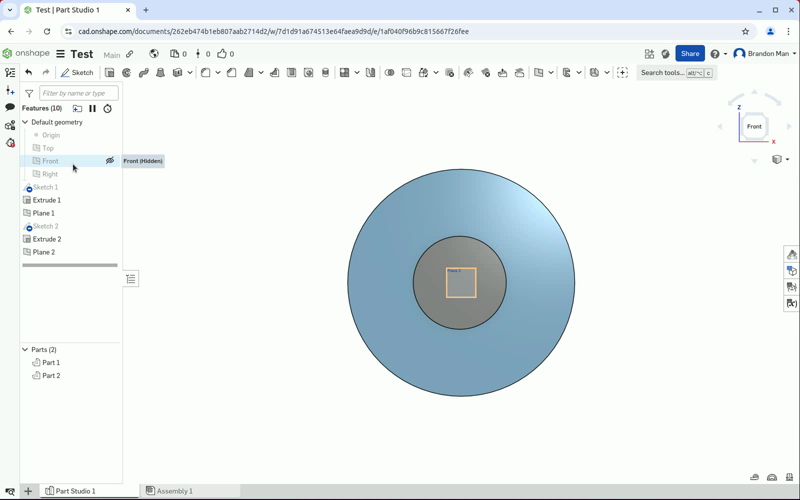
key(shift+s)
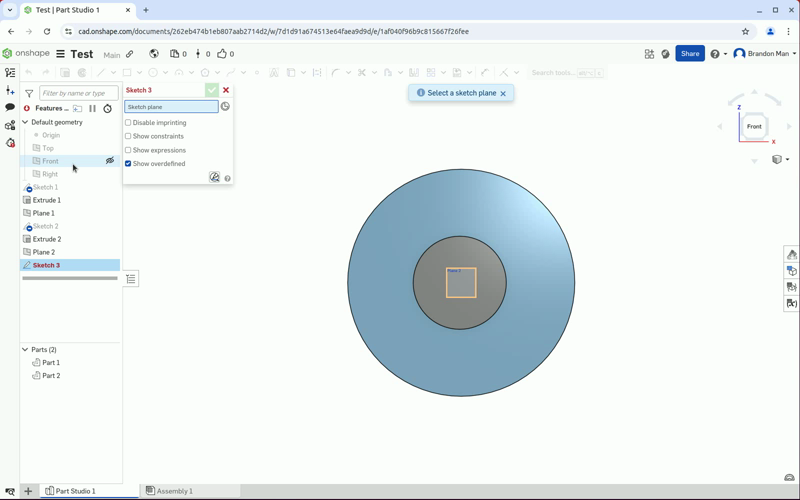
mouse_move(73, 254)
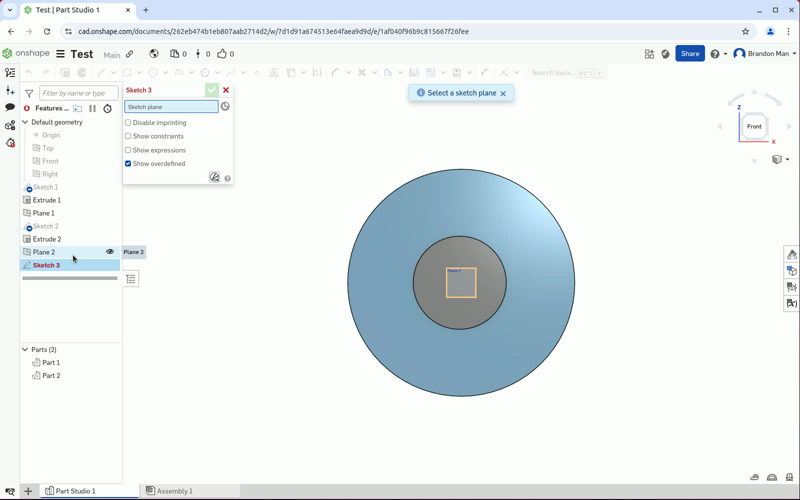
click(73, 254)
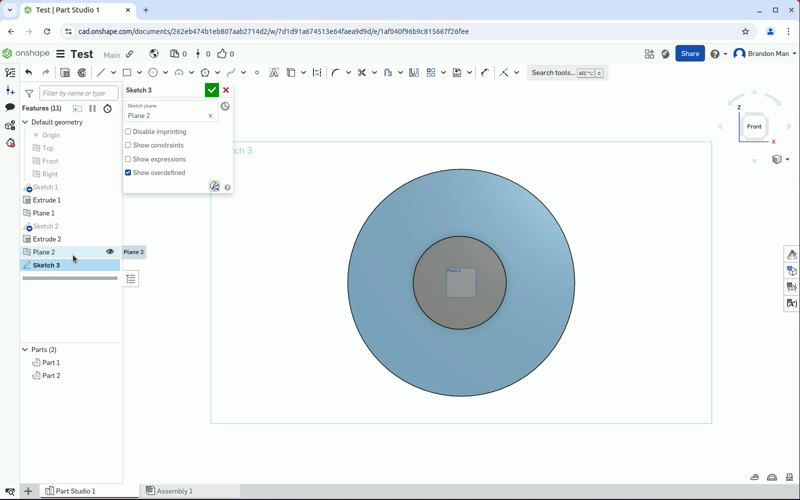
mouse_move(73, 352)
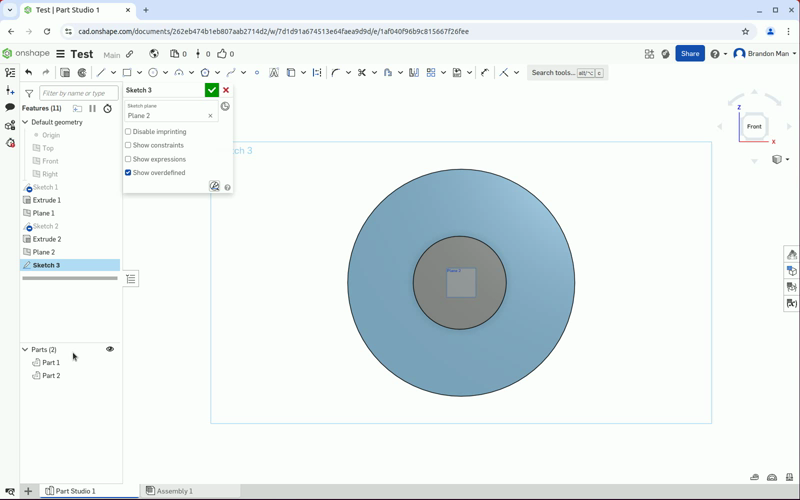
key(y)
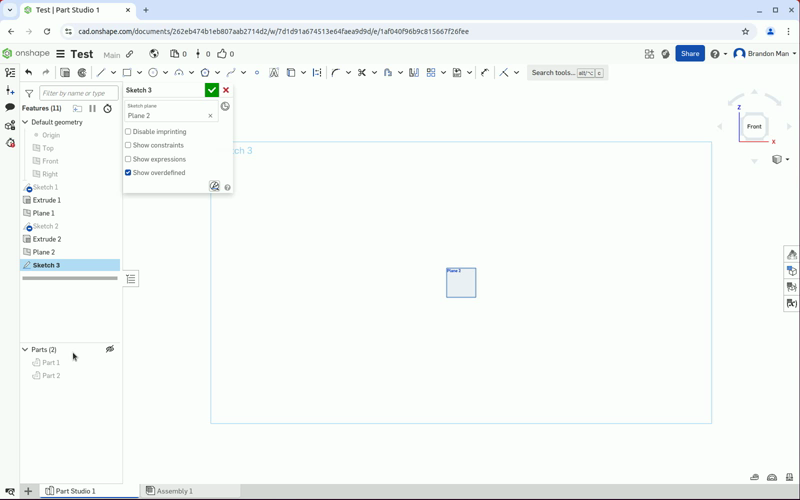
key(c)
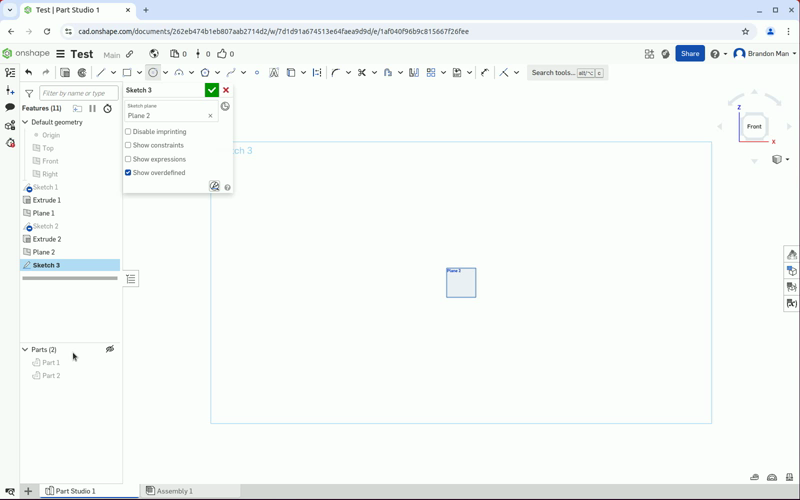
key_down(shift)
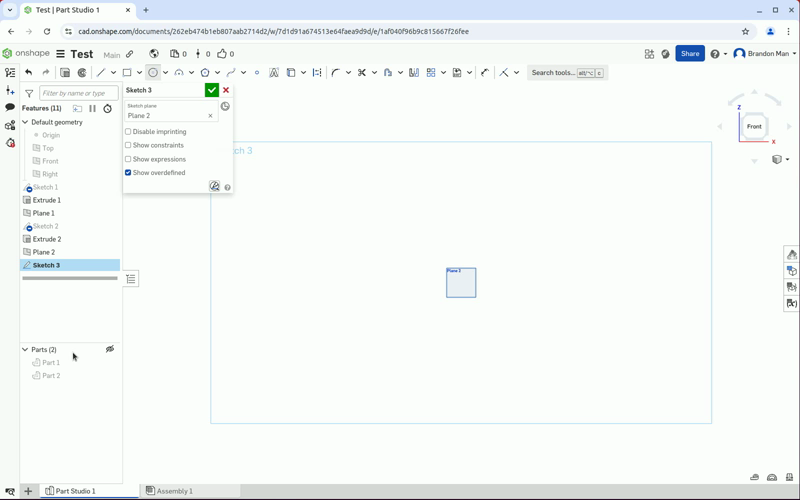
mouse_move(461, 282)
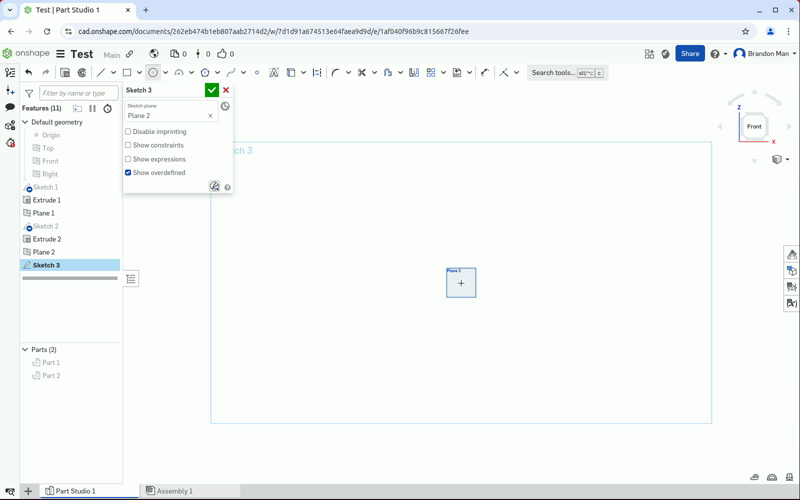
click(461, 282)
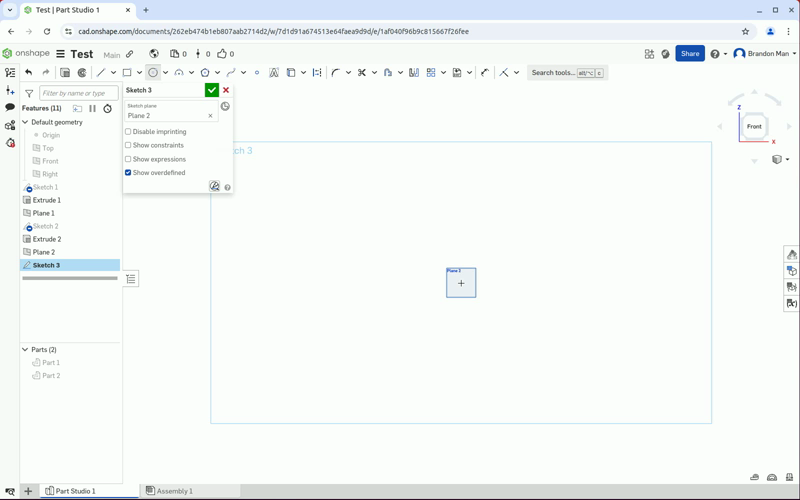
key_up(shift)
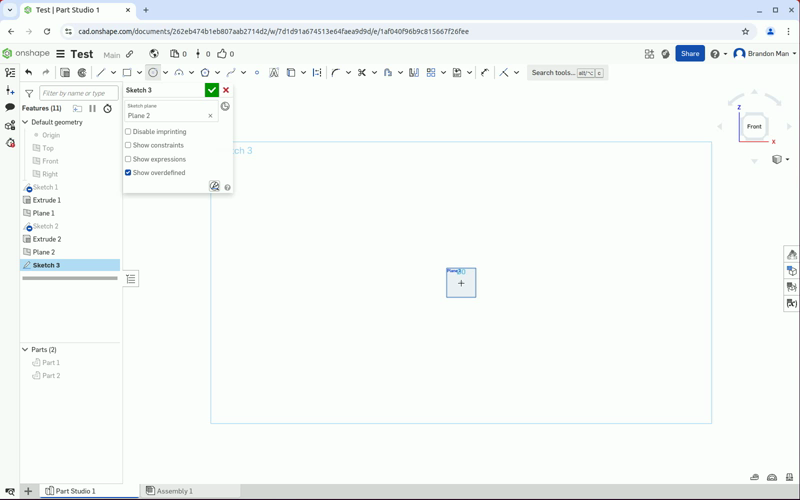
mouse_move(494, 282)
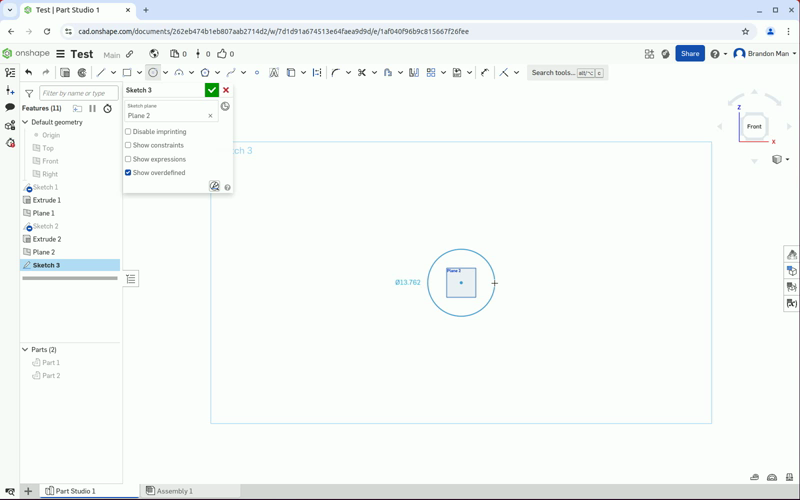
click(494, 282)
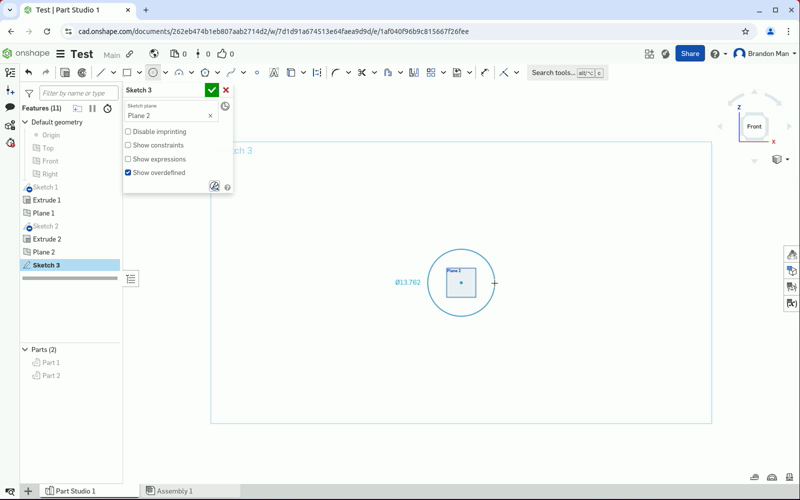
key(esc)
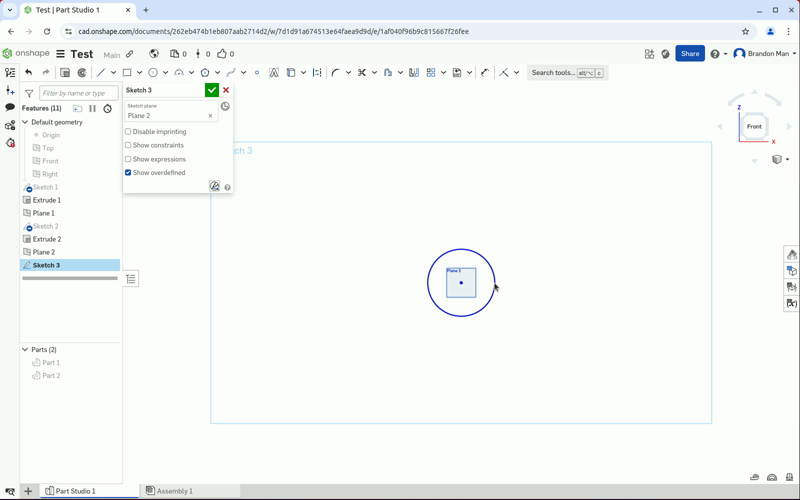
mouse_move(475, 258)
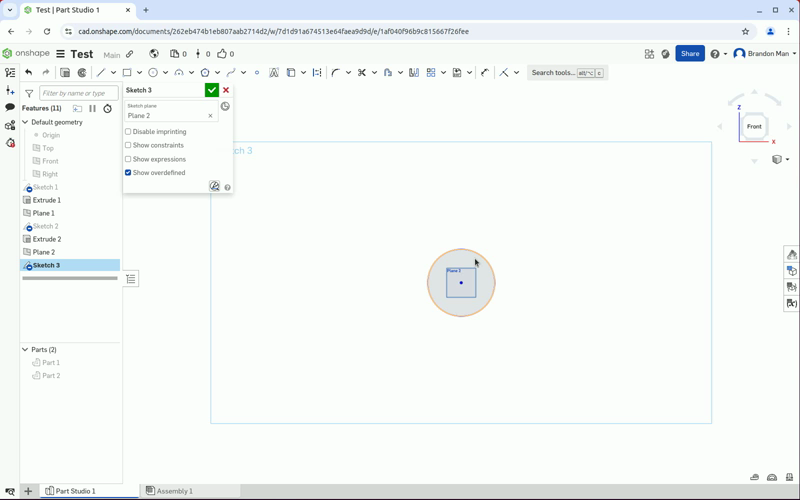
click(475, 258)
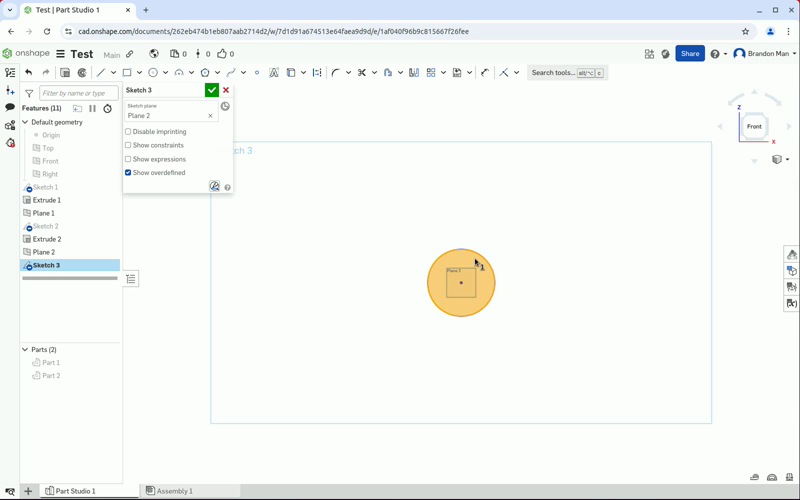
mouse_move(73, 352)
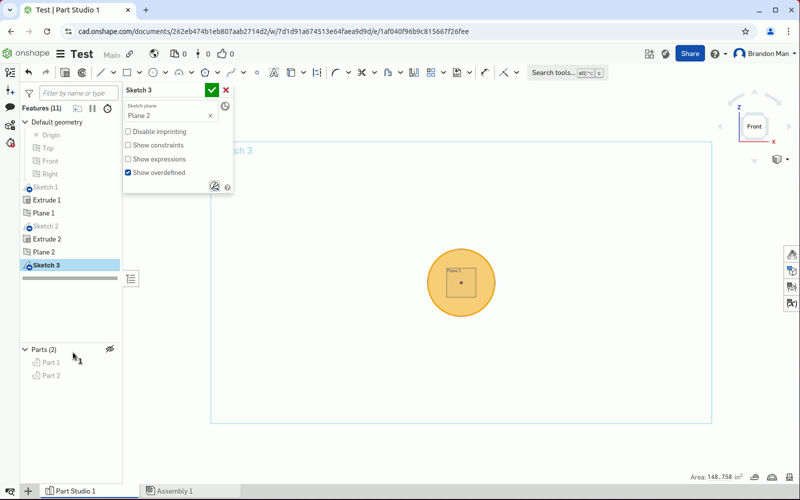
key(shift+y)
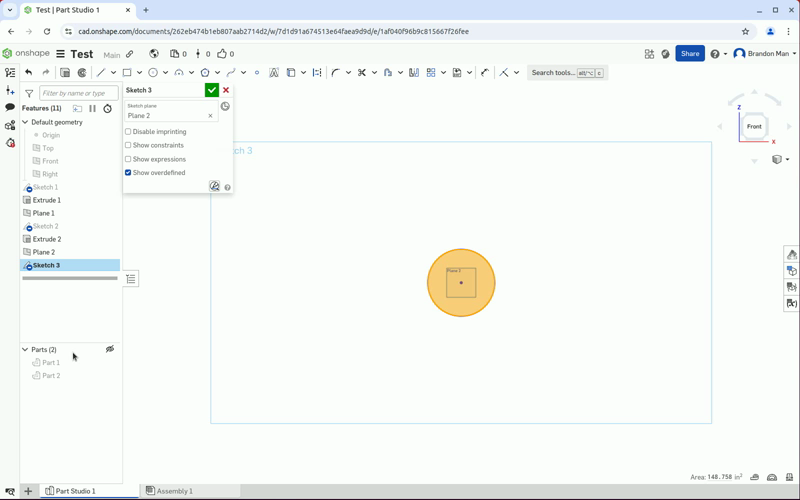
key(shift+e)
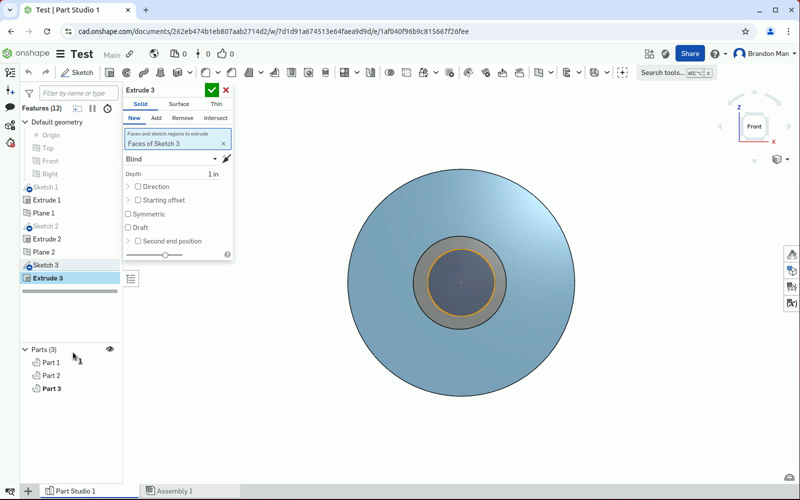
mouse_move(143, 106)
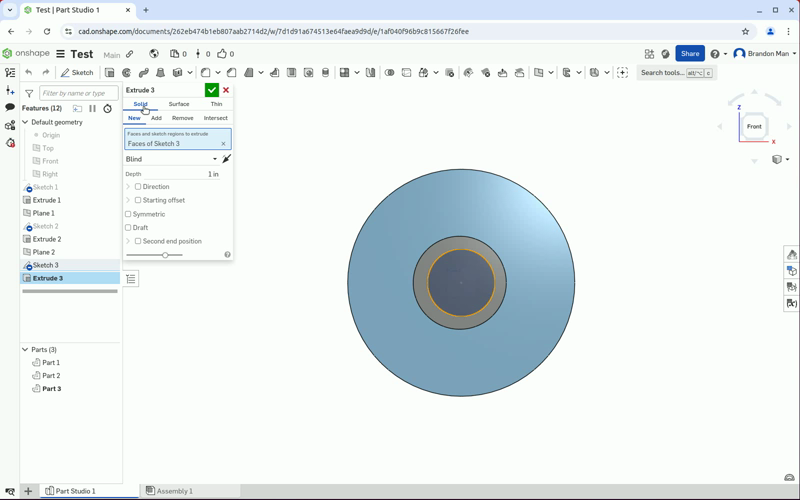
click(143, 106)
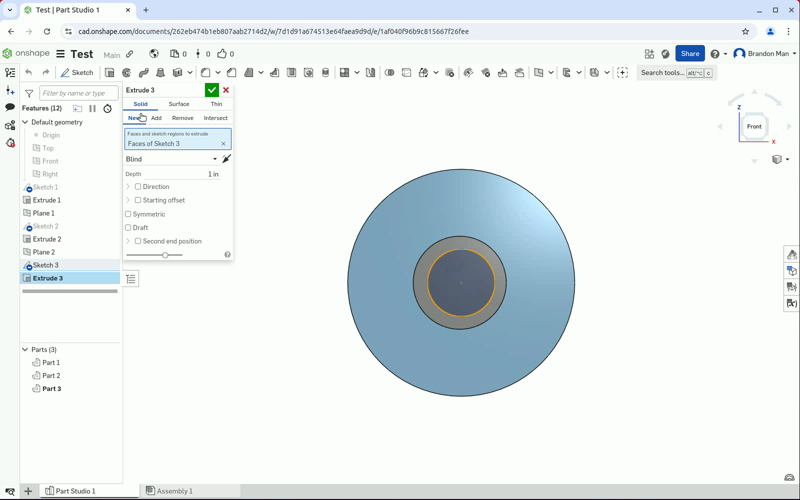
mouse_move(137, 120)
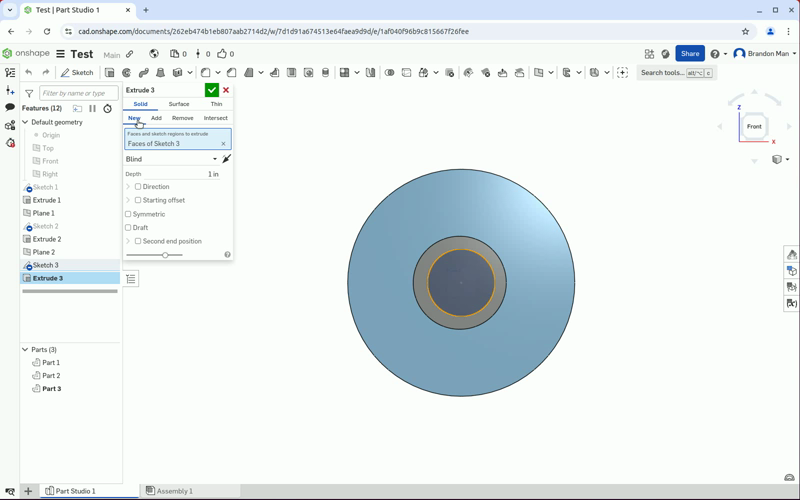
click(137, 120)
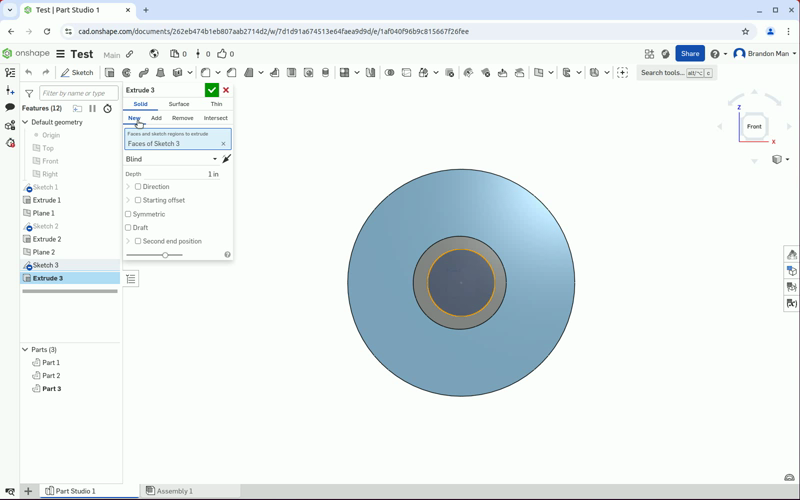
key(tab, 4)
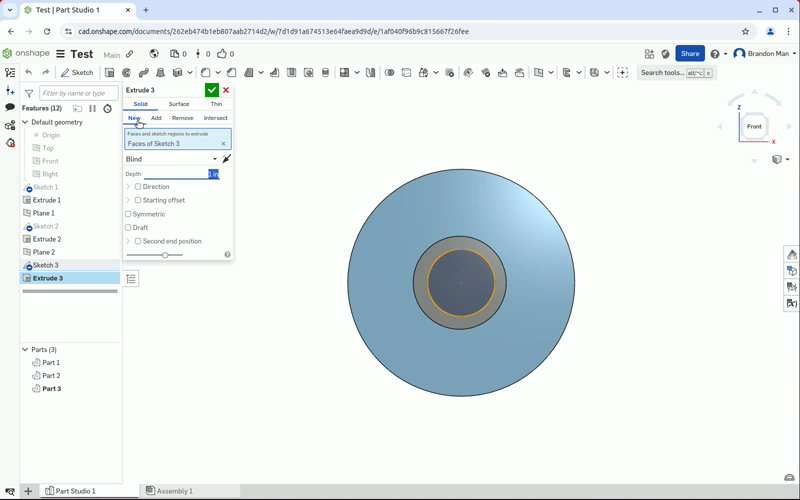
text(6.74)
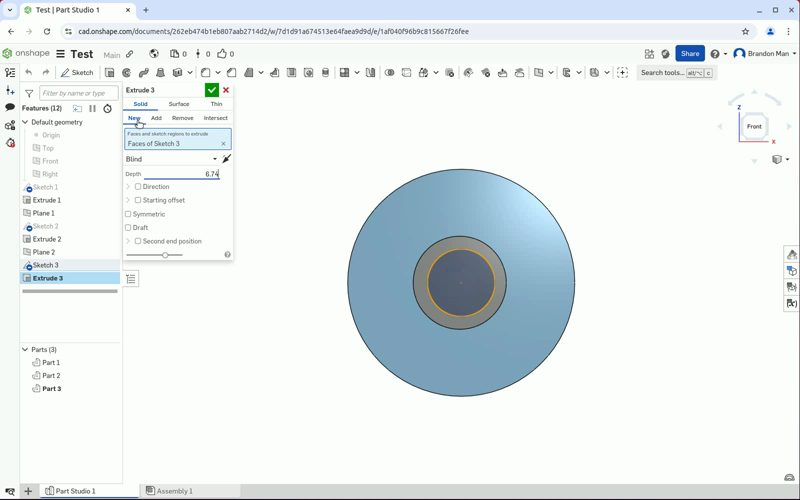
key(enter)
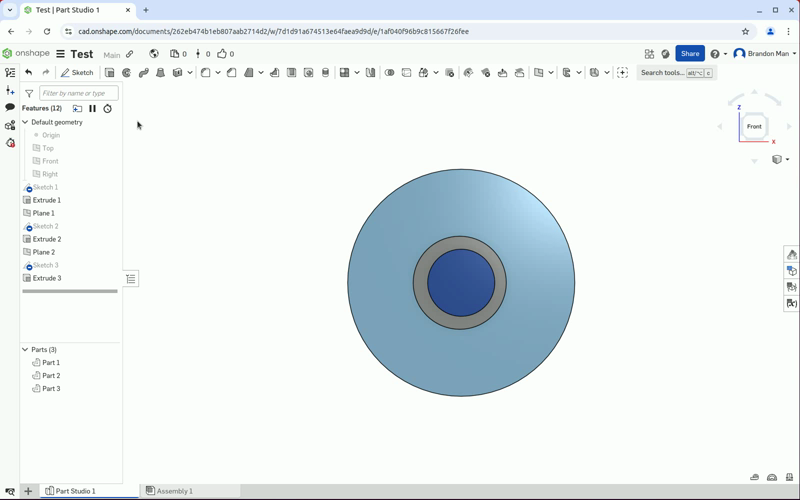
key(shift+h)
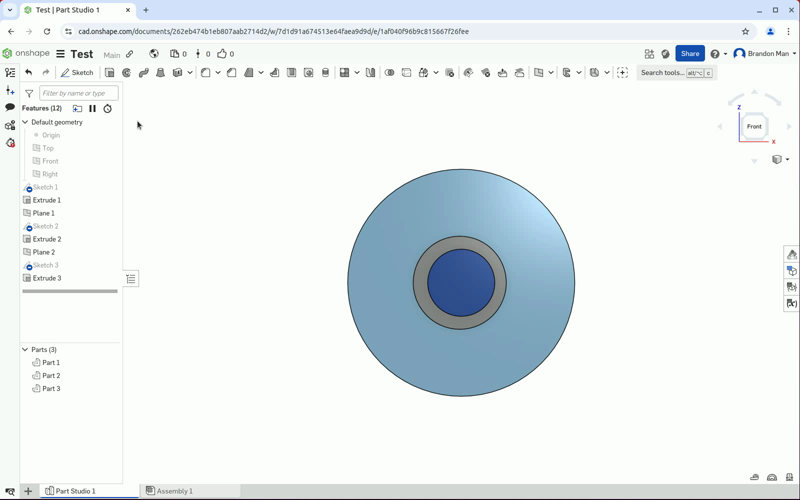
key(shift+h)
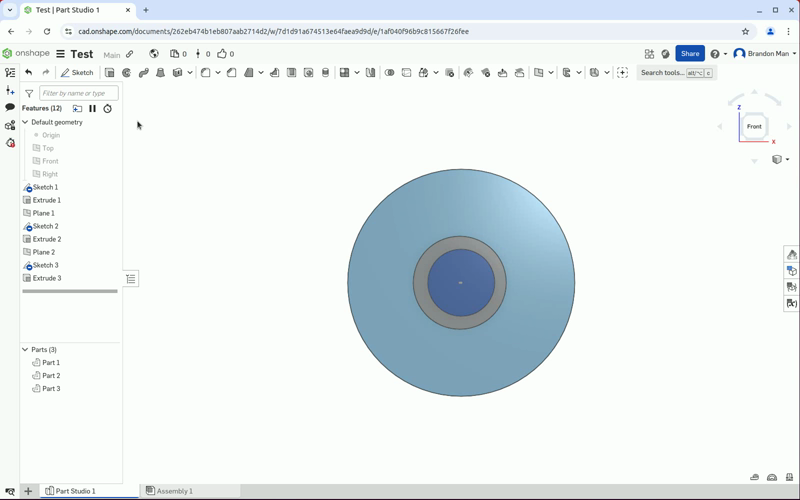
key(shift+7)
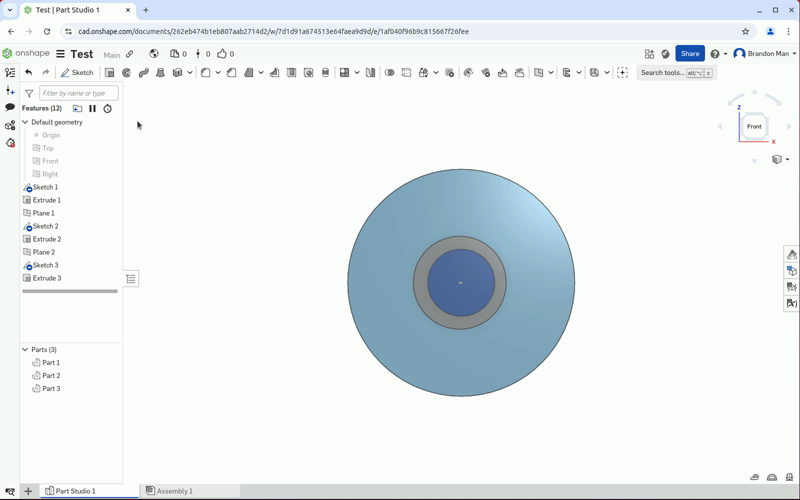
key(left, 2)
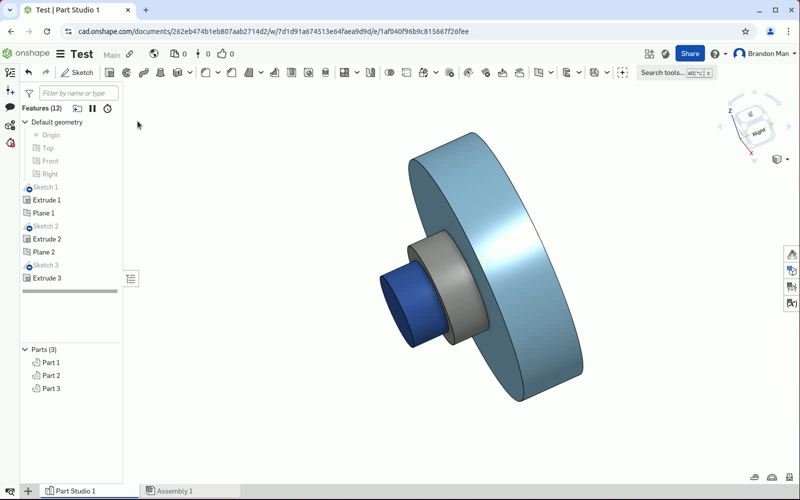
key(down, 2)
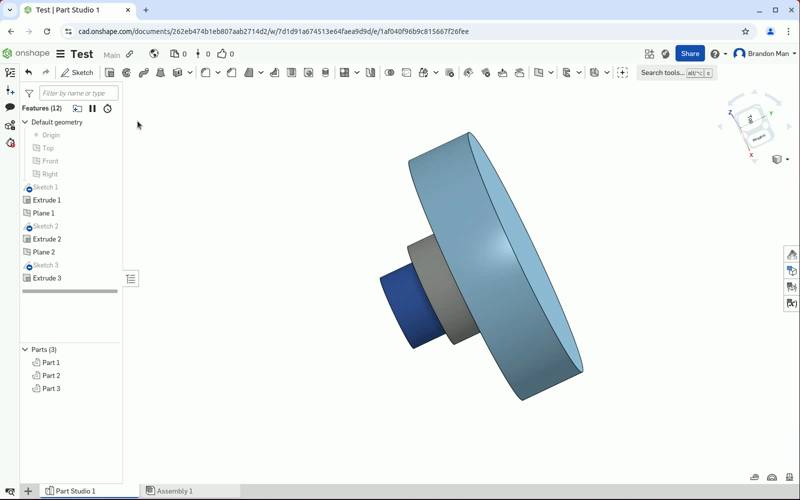
key(up, 2)
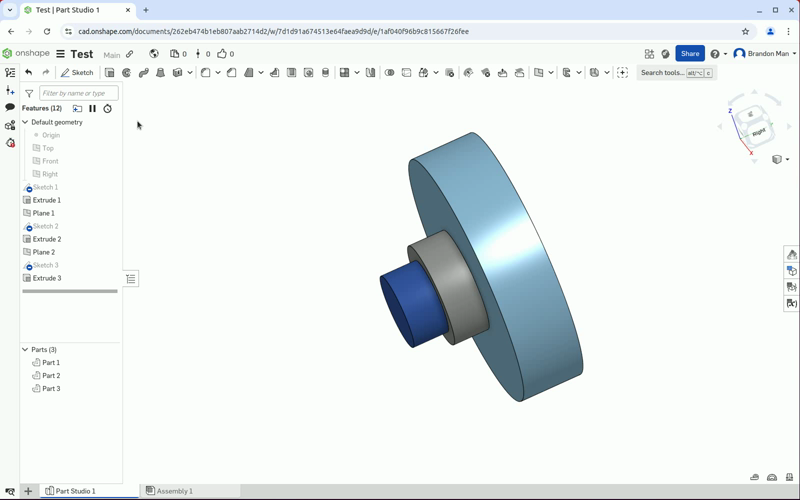
key(right, 2)
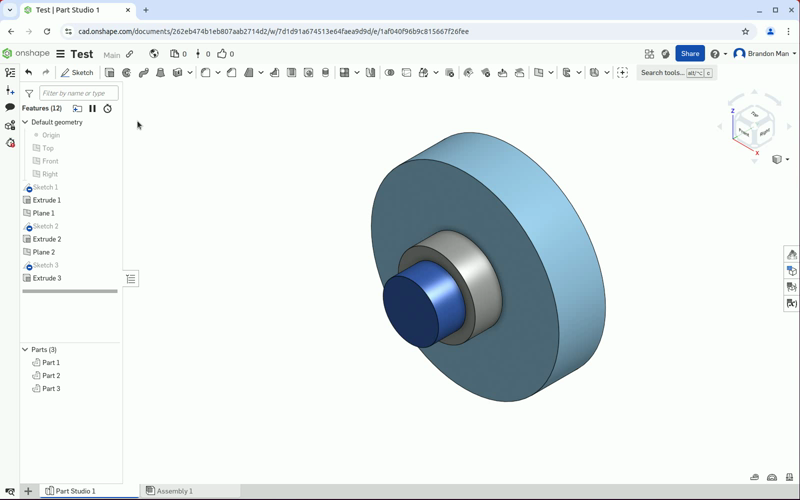
mouse_move(73, 189)
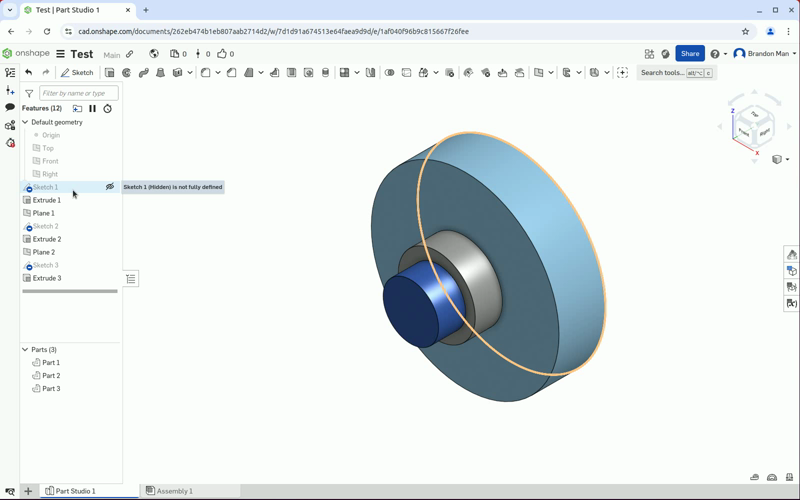
click(73, 189)